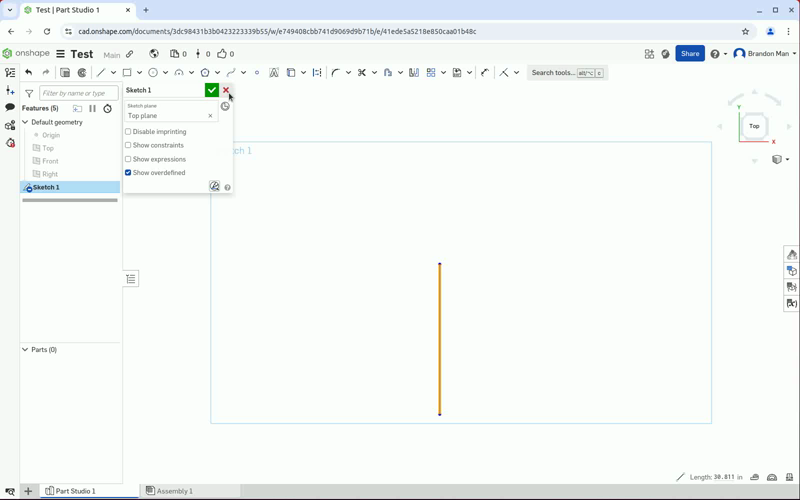
key(shift+h)
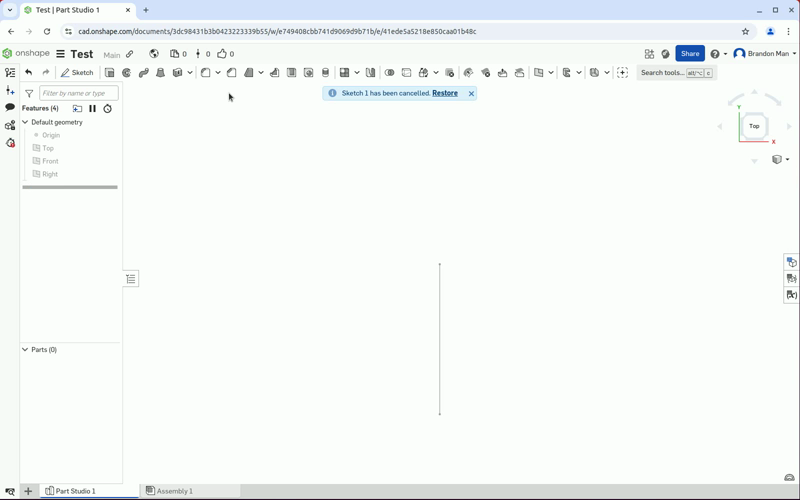
mouse_move(73, 352)
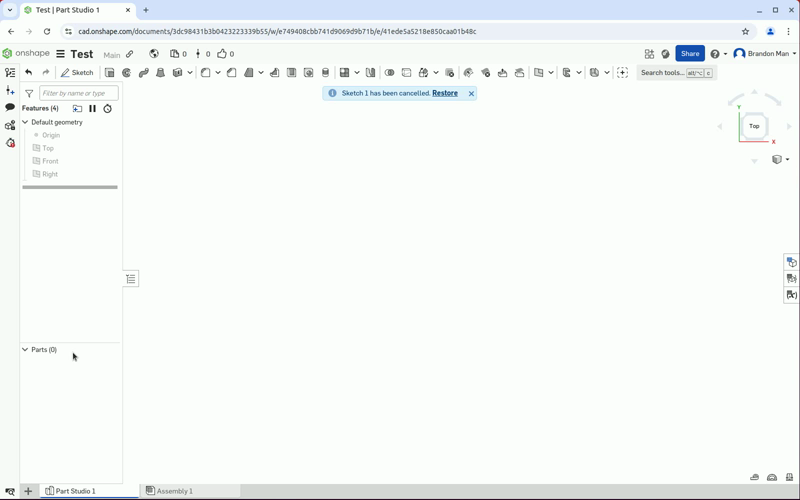
key(y)
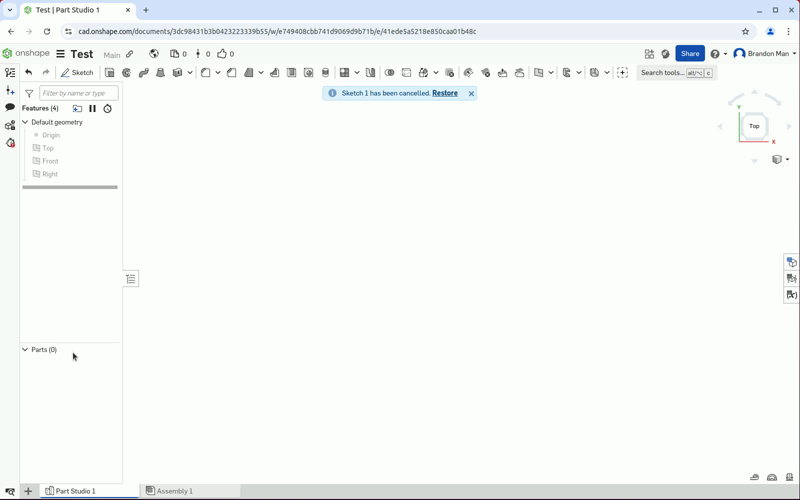
key(shift+p)
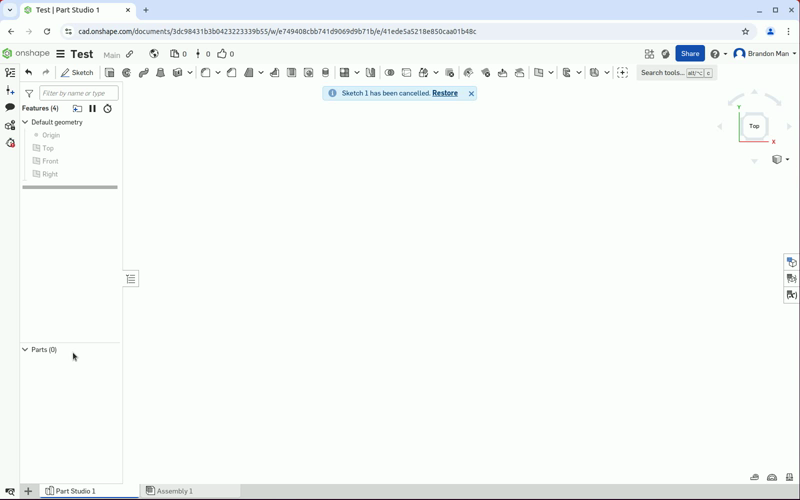
key(space)
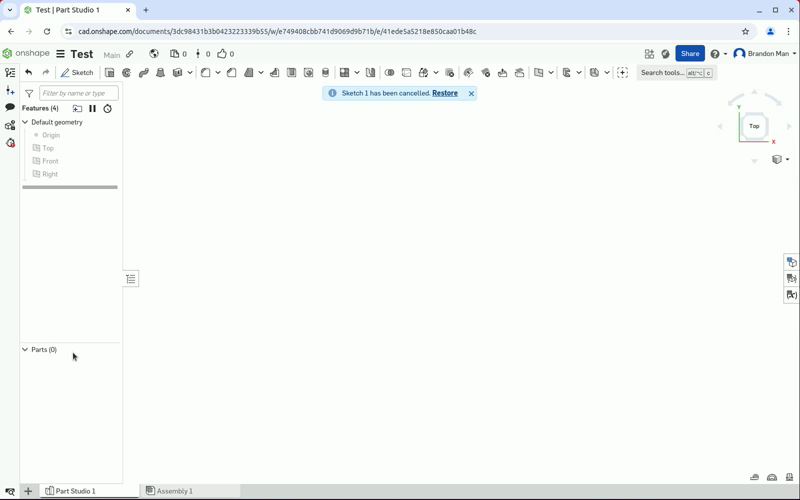
key_down(shift)
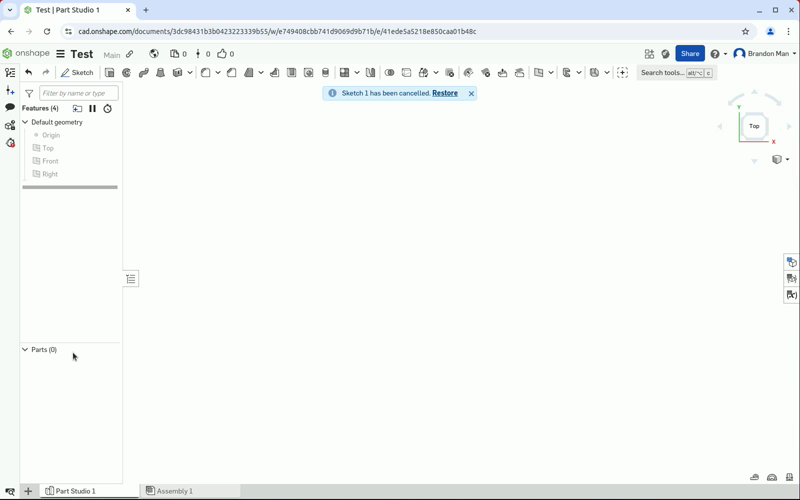
key(up)
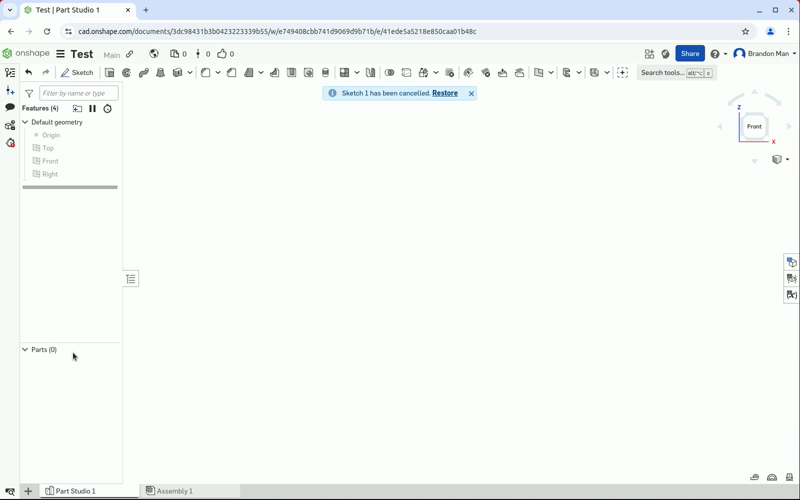
key_up(shift)
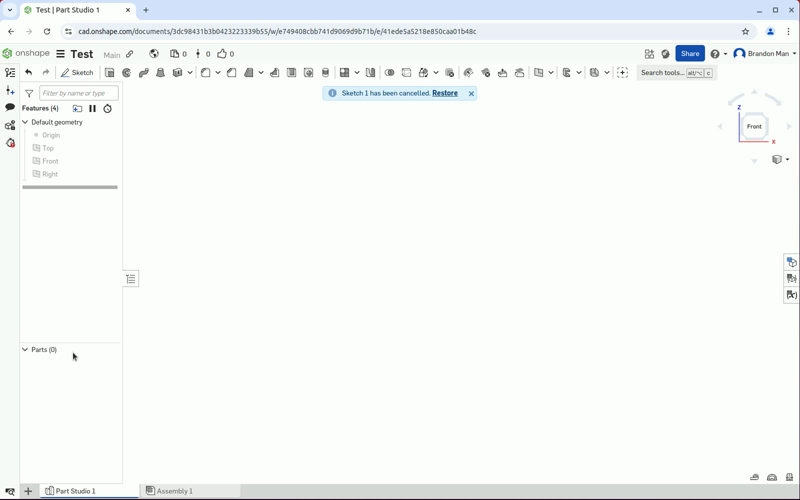
key(space)
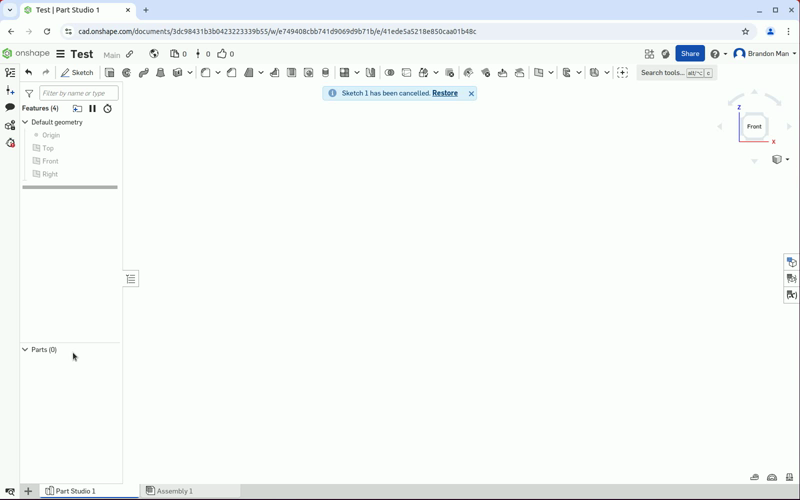
key_down(shift)
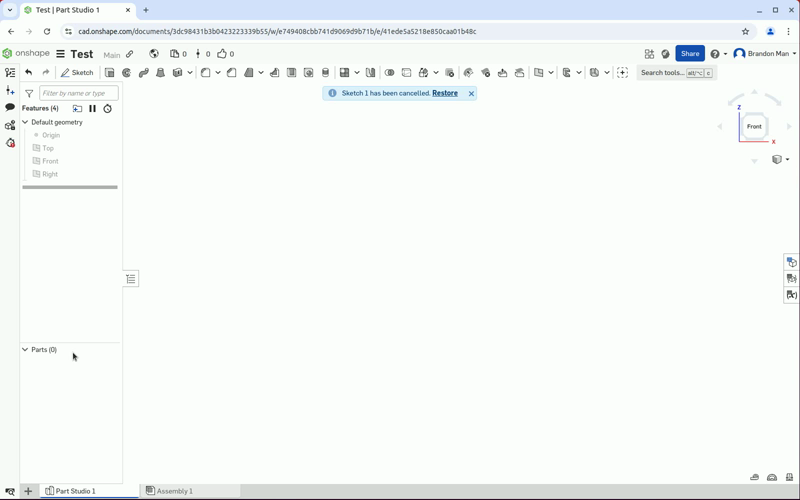
key(left)
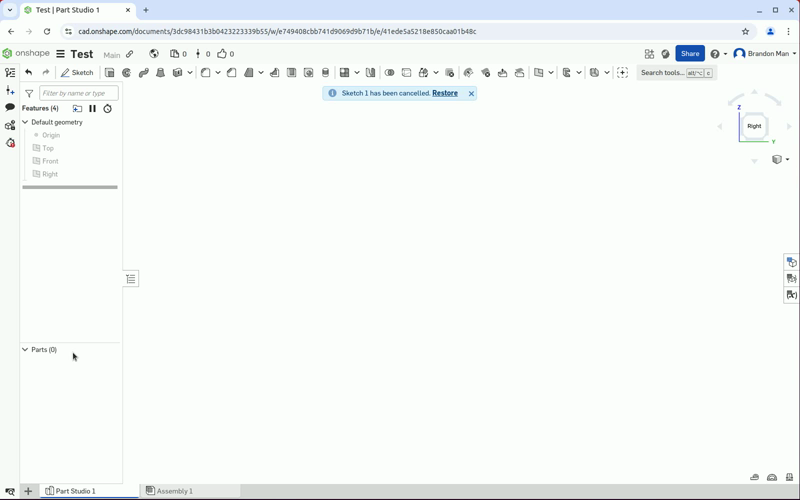
key_up(shift)
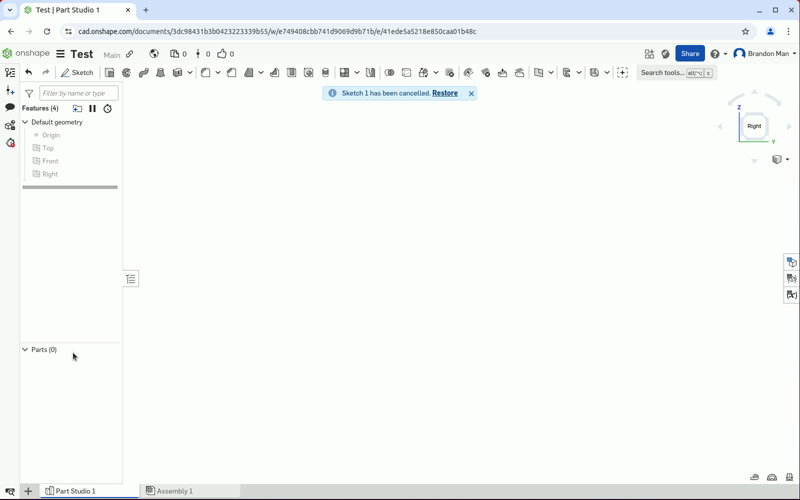
mouse_move(73, 352)
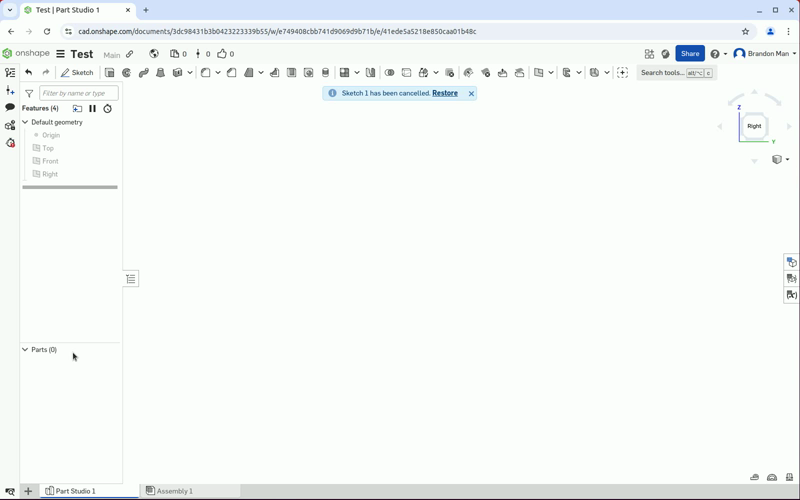
key(shift+y)
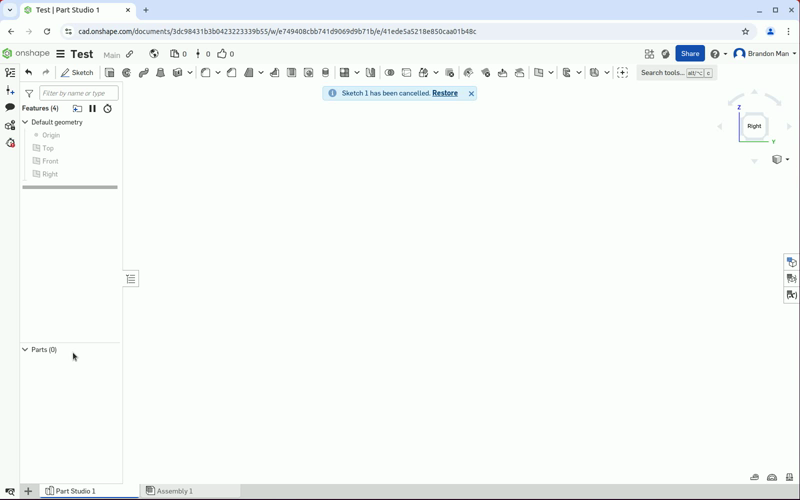
key(shift+s)
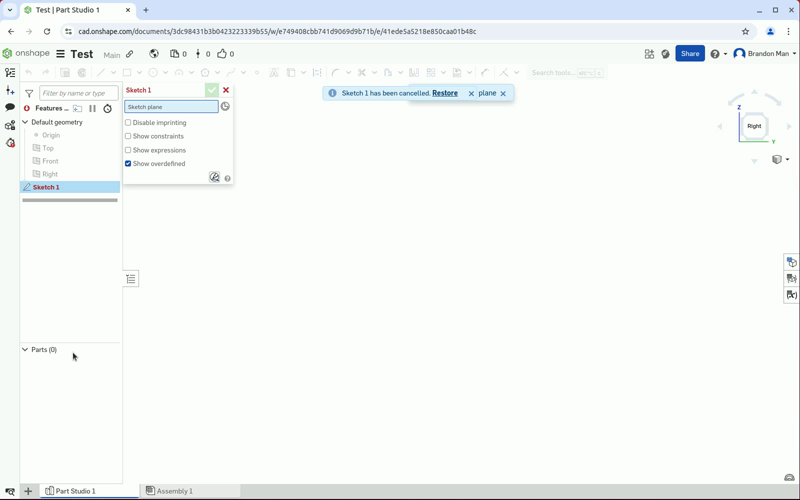
mouse_move(73, 176)
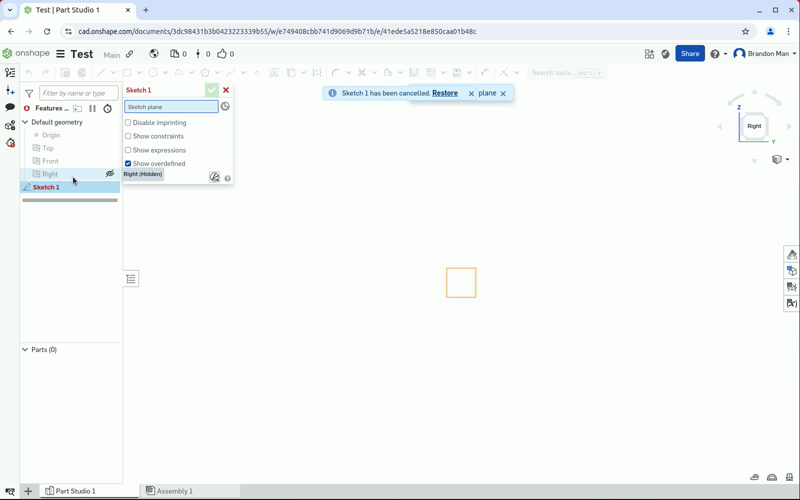
click(73, 176)
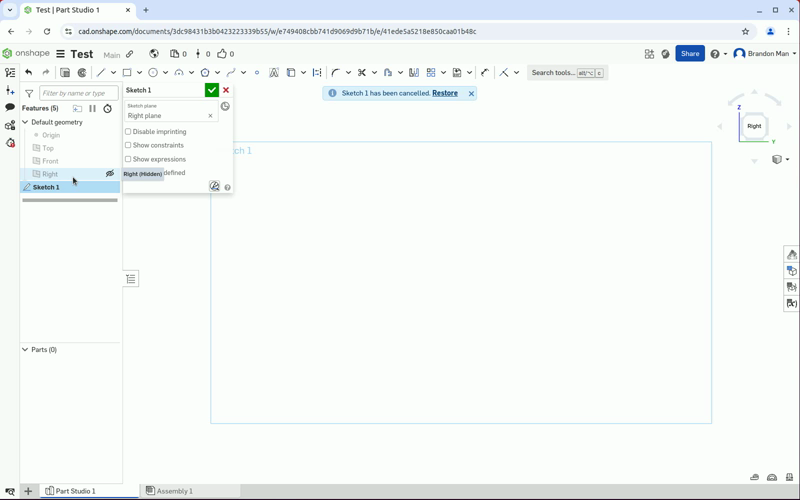
mouse_move(73, 352)
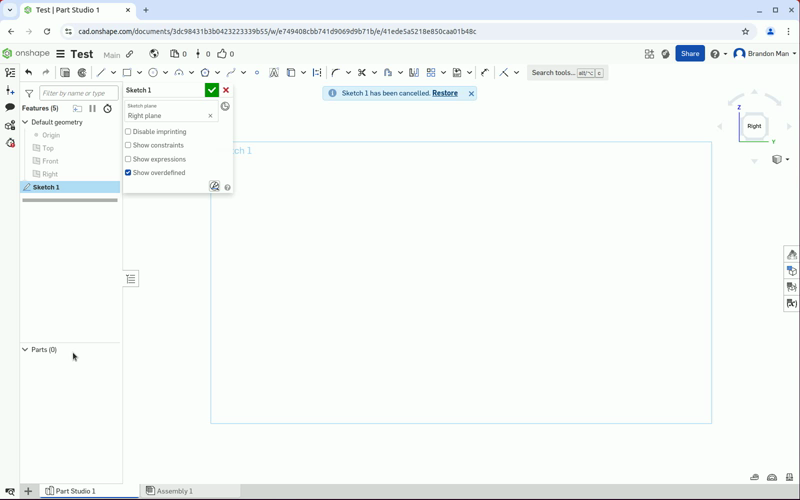
key(y)
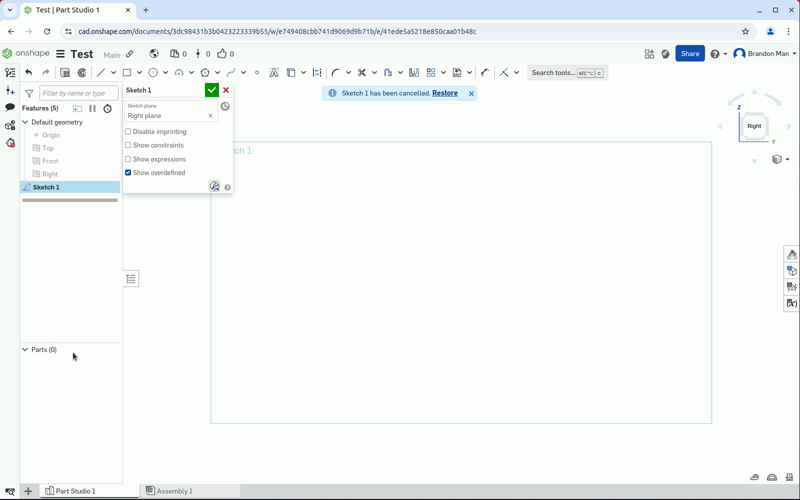
key(l)
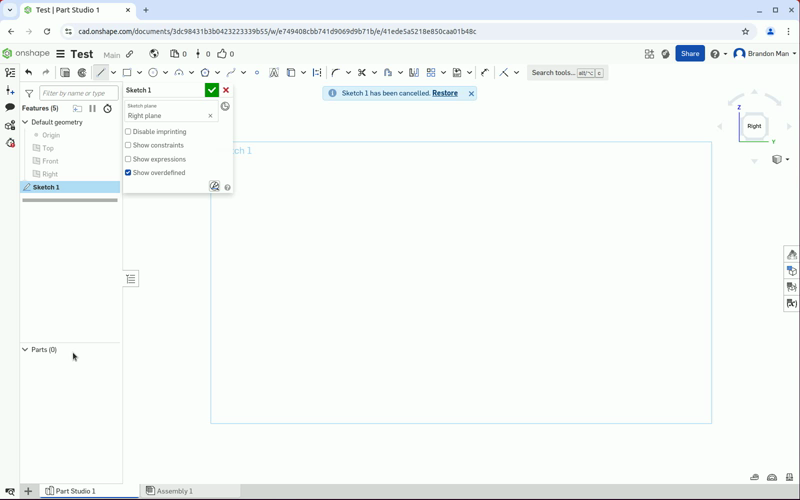
key_down(shift)
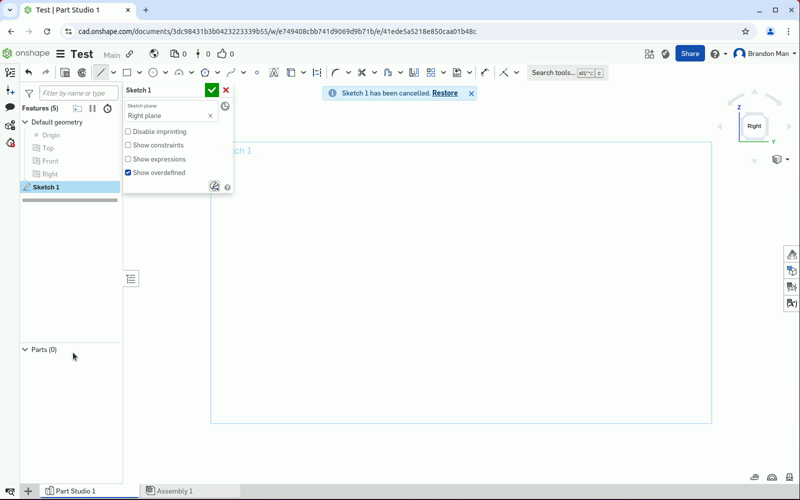
mouse_move(460, 282)
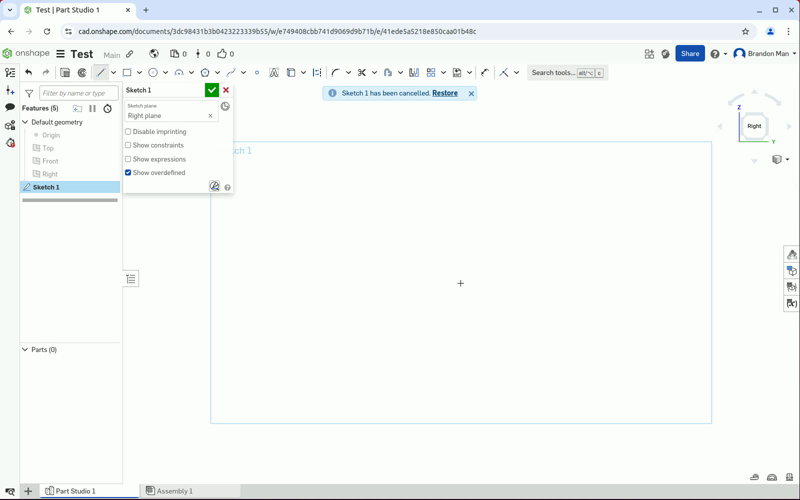
click(460, 282)
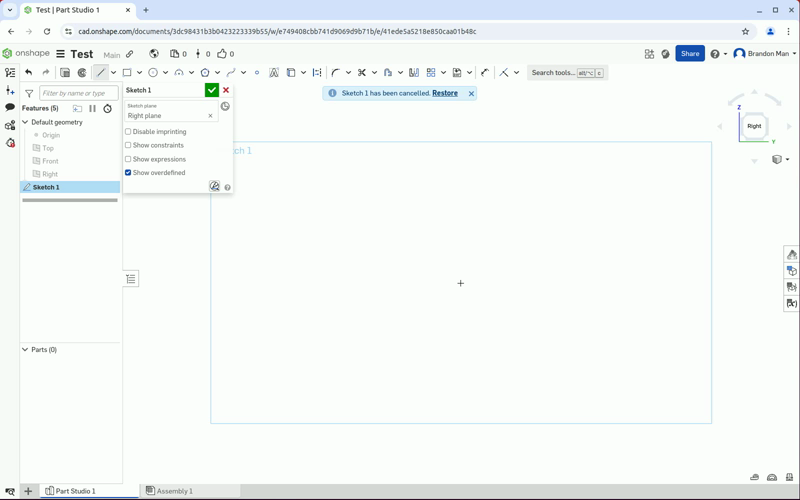
key_up(shift)
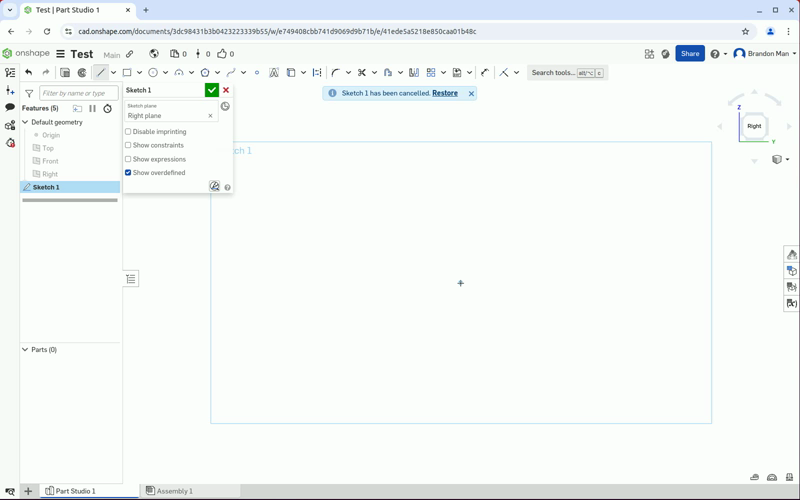
key_down(shift)
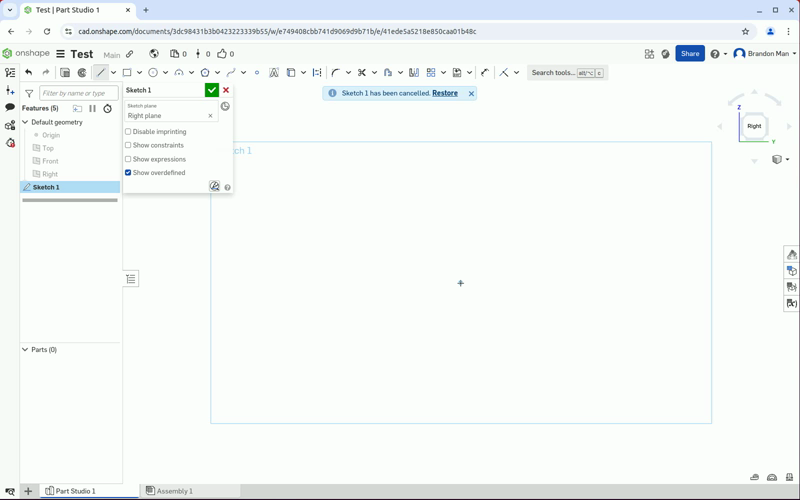
mouse_move(548, 282)
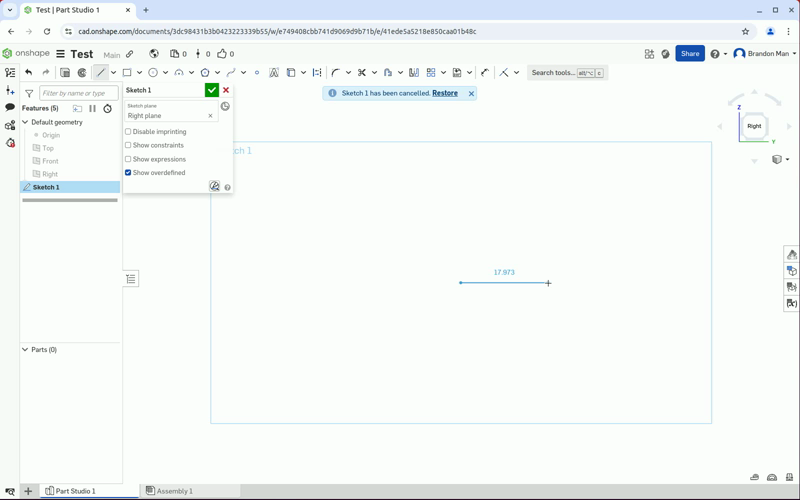
click(548, 282)
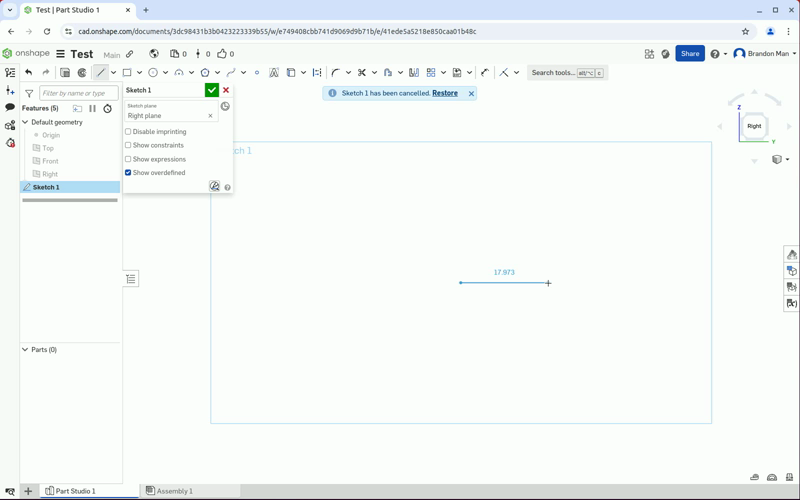
key_up(shift)
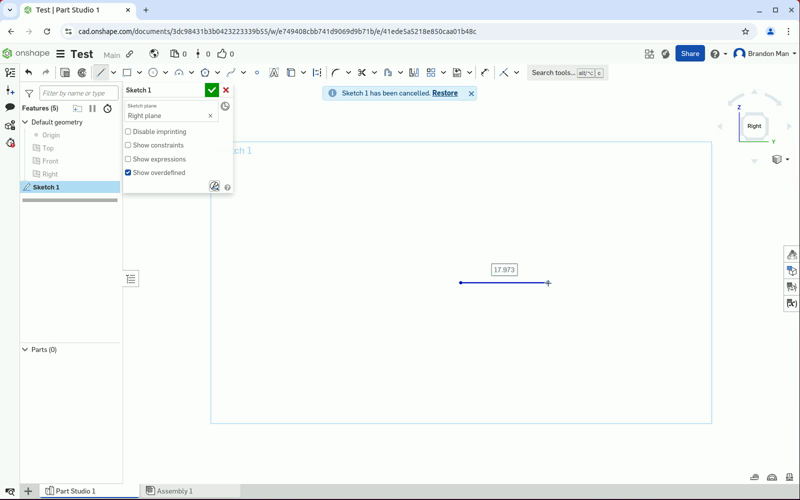
key_down(shift)
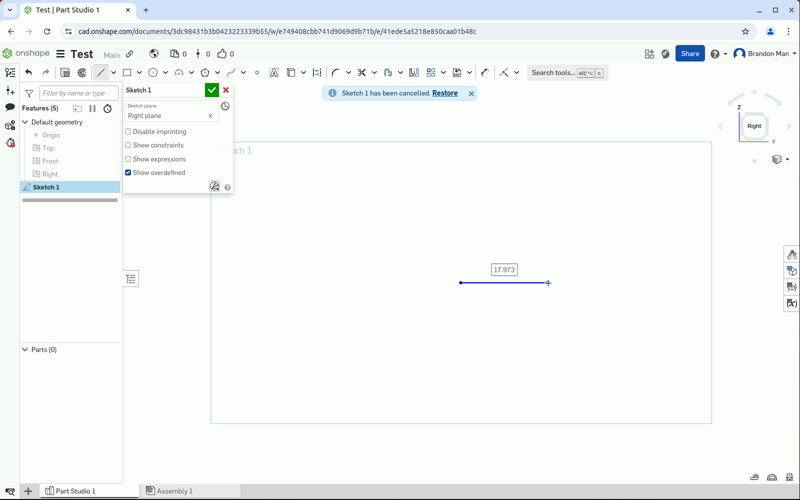
mouse_move(548, 170)
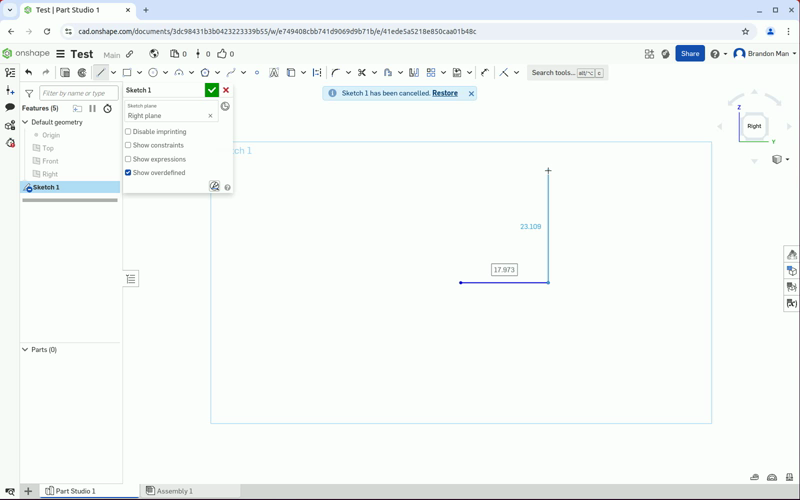
click(548, 170)
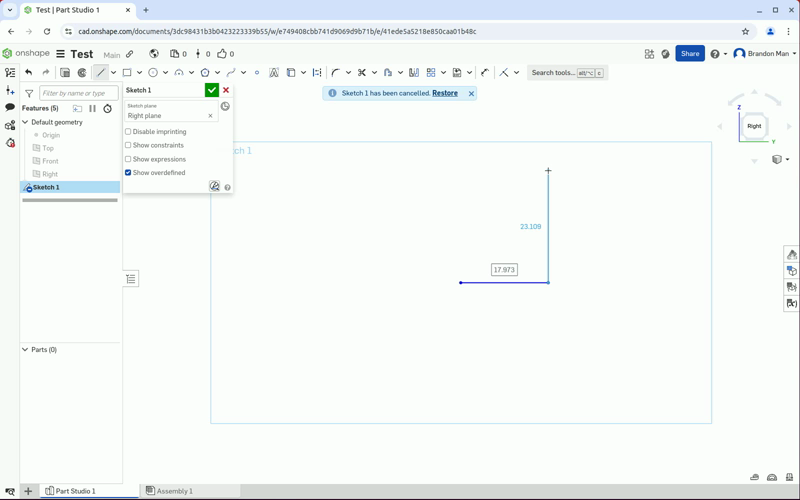
key_up(shift)
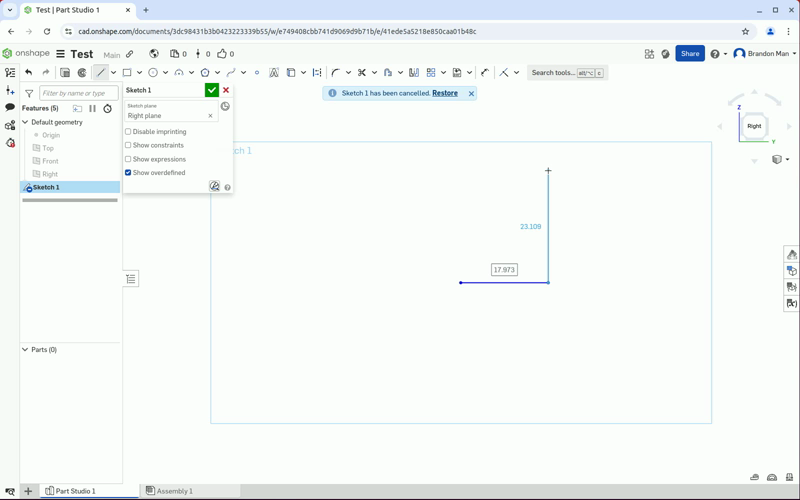
key_down(shift)
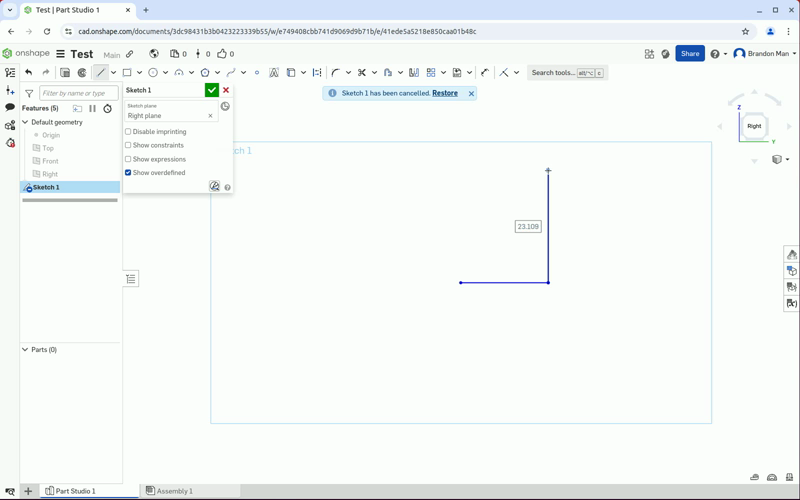
mouse_move(460, 170)
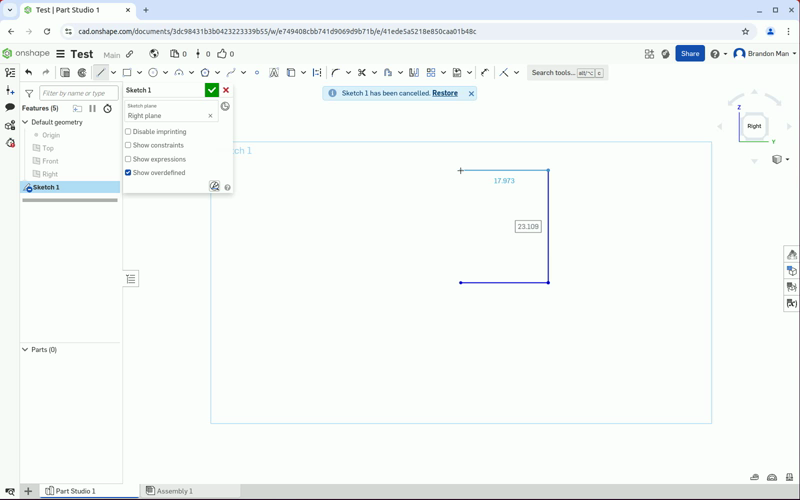
click(460, 170)
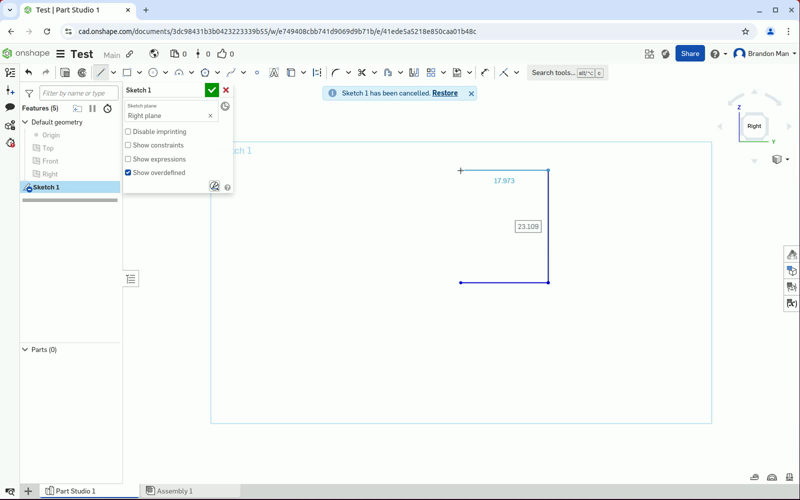
key_up(shift)
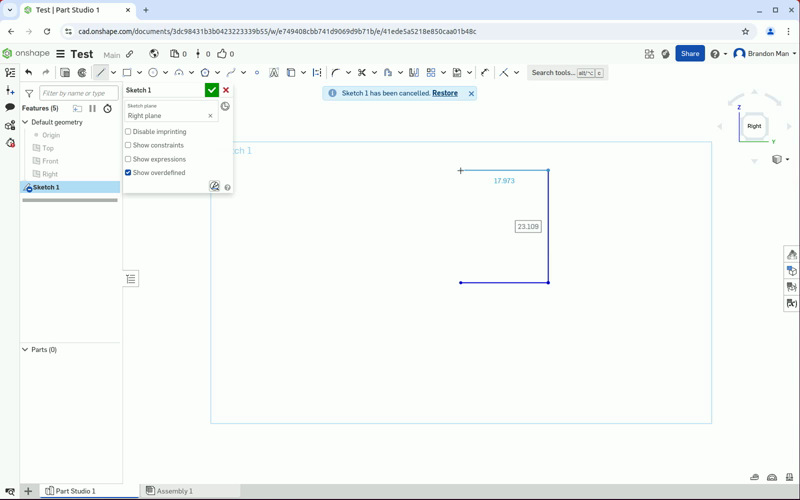
key_down(shift)
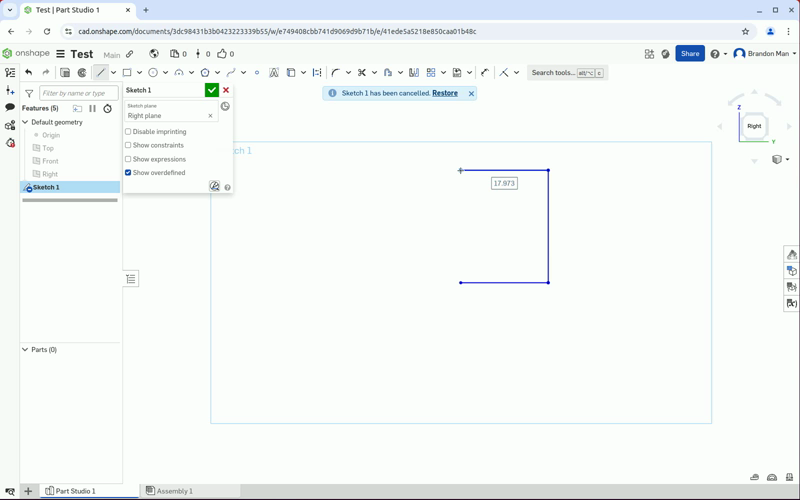
mouse_move(460, 282)
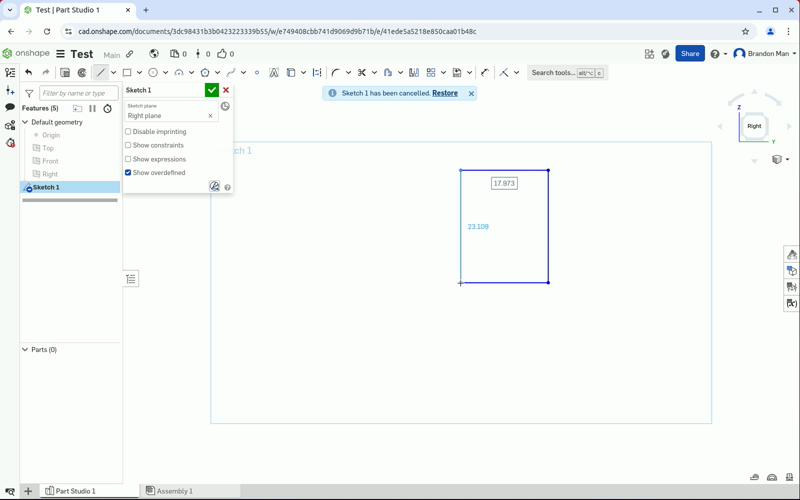
key_up(shift)
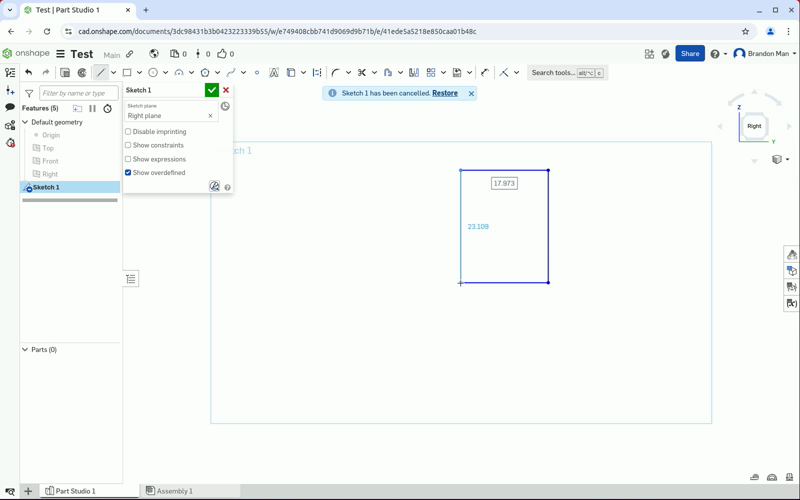
click(460, 282)
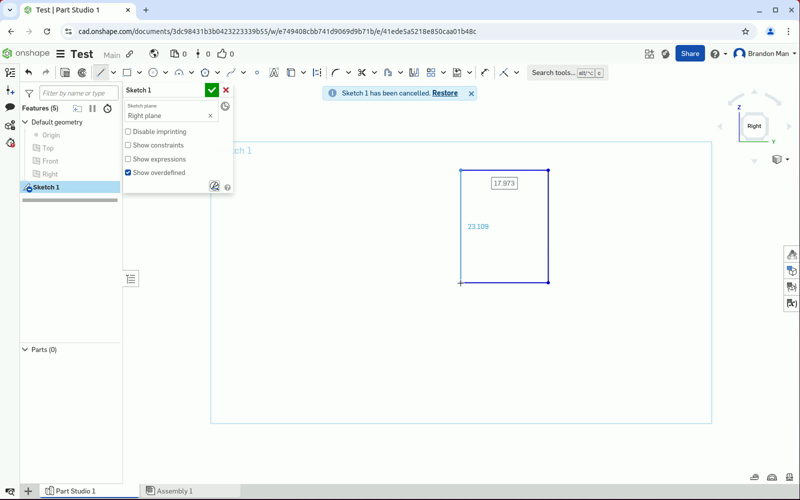
key(esc)
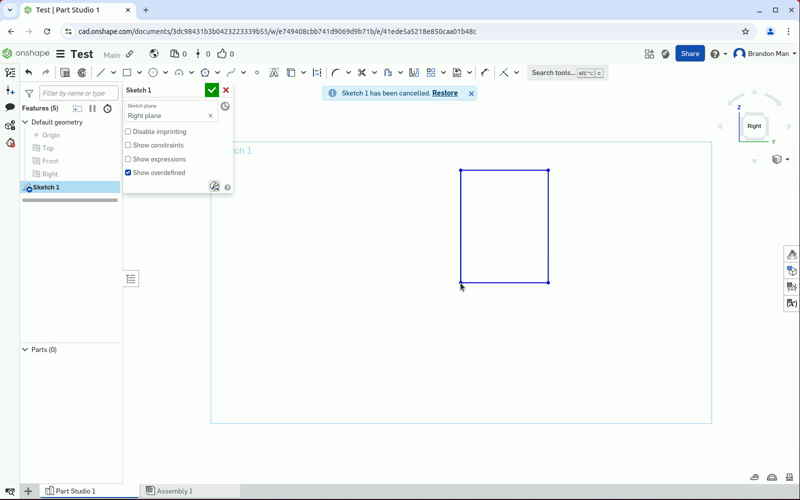
mouse_move(539, 244)
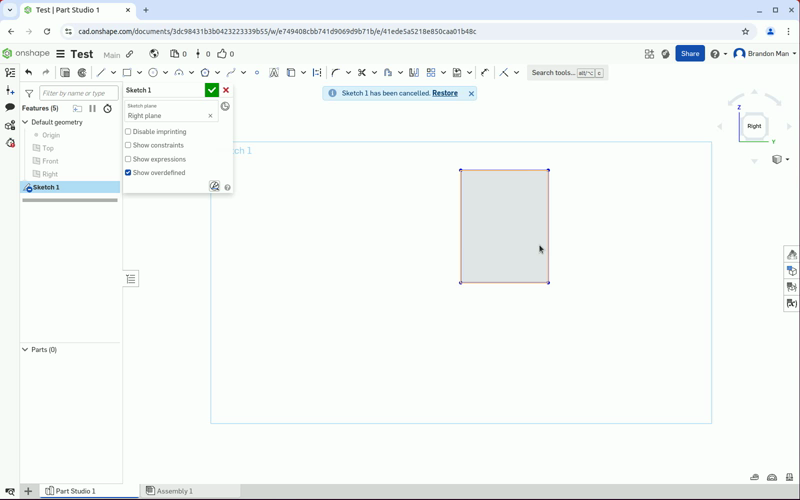
click(539, 244)
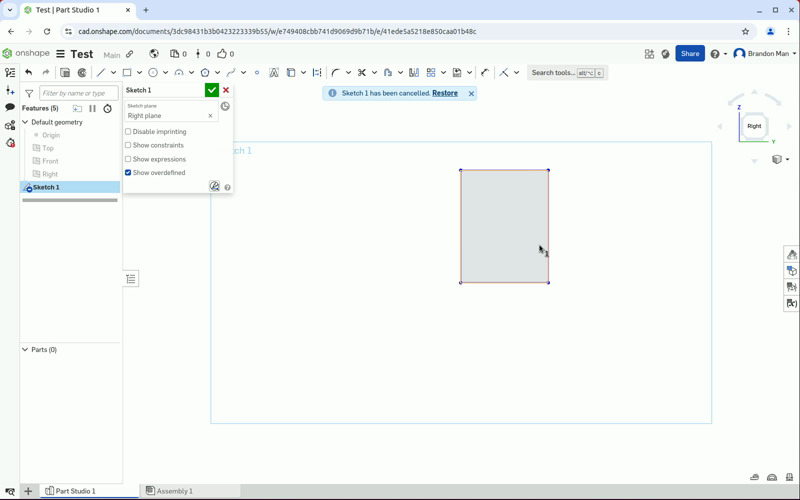
mouse_move(73, 352)
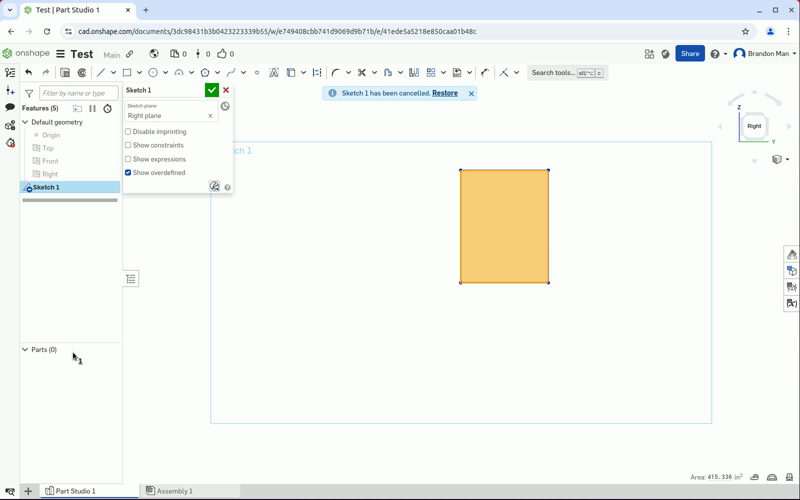
key(shift+y)
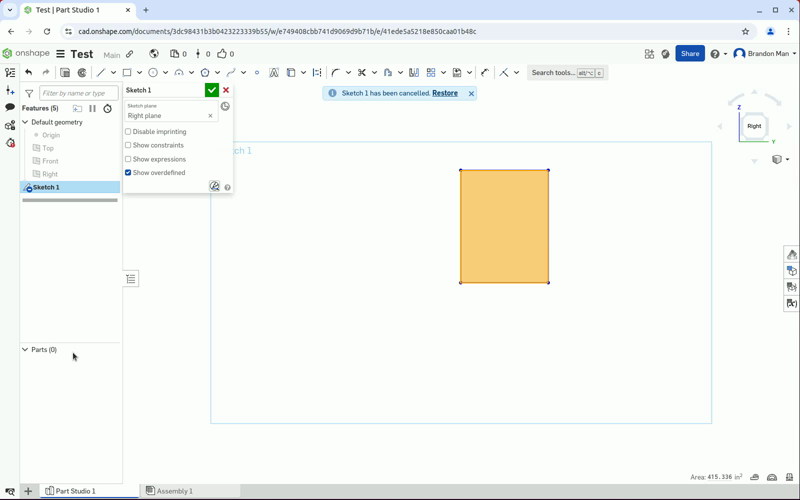
key(shift+e)
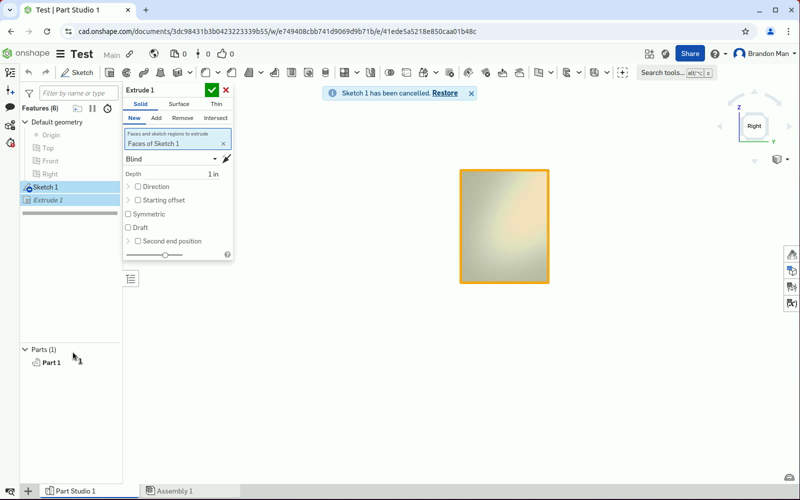
mouse_move(143, 106)
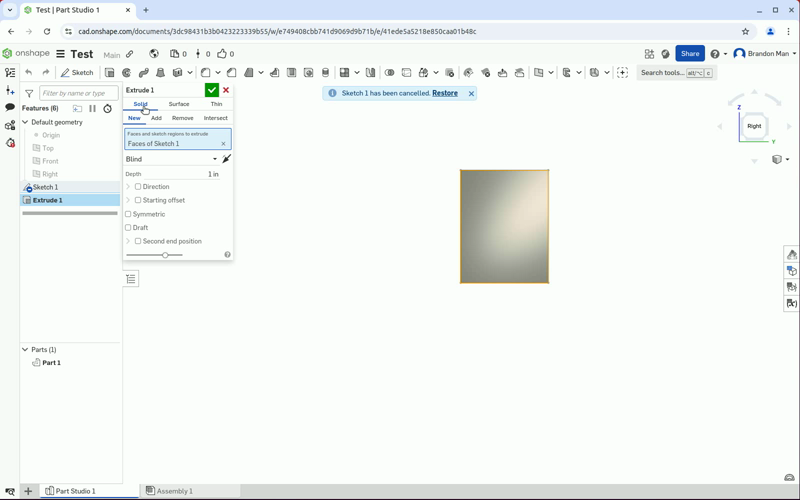
click(143, 106)
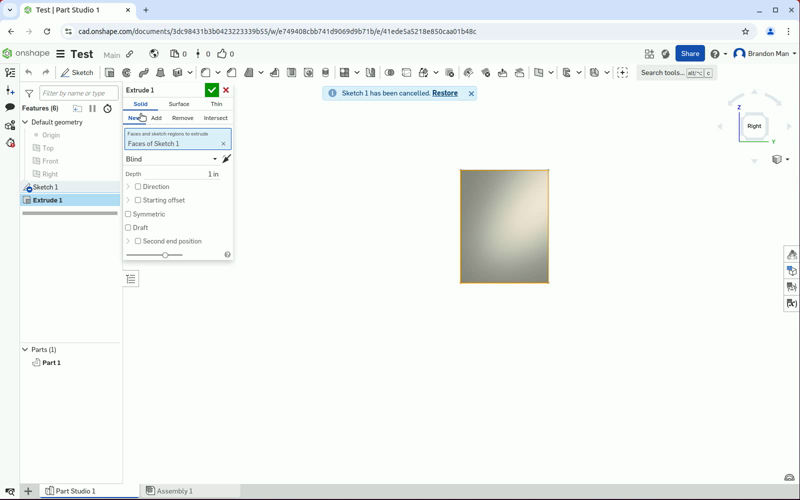
mouse_move(137, 120)
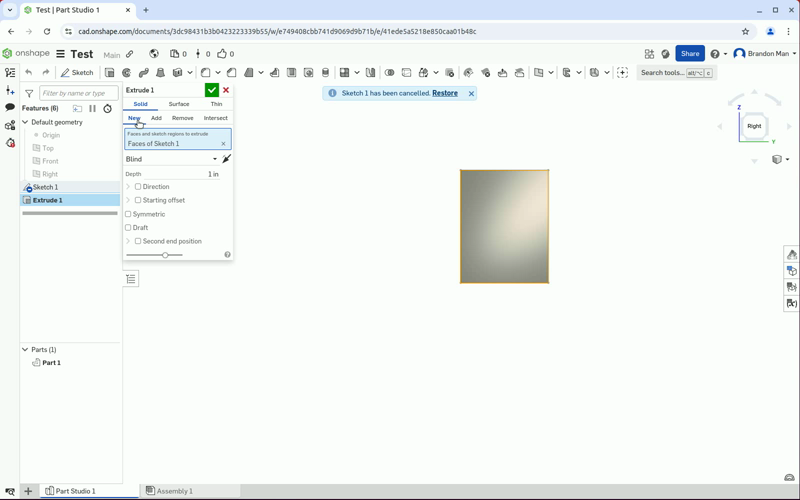
click(137, 120)
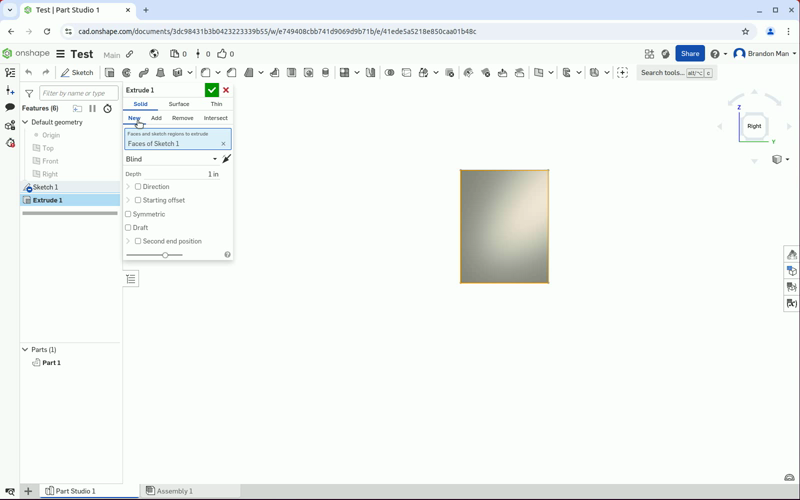
key(tab, 4)
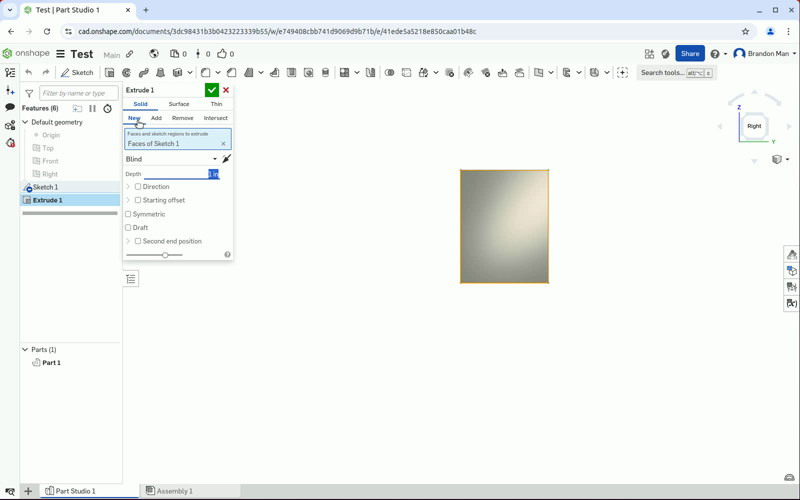
text(0.963)
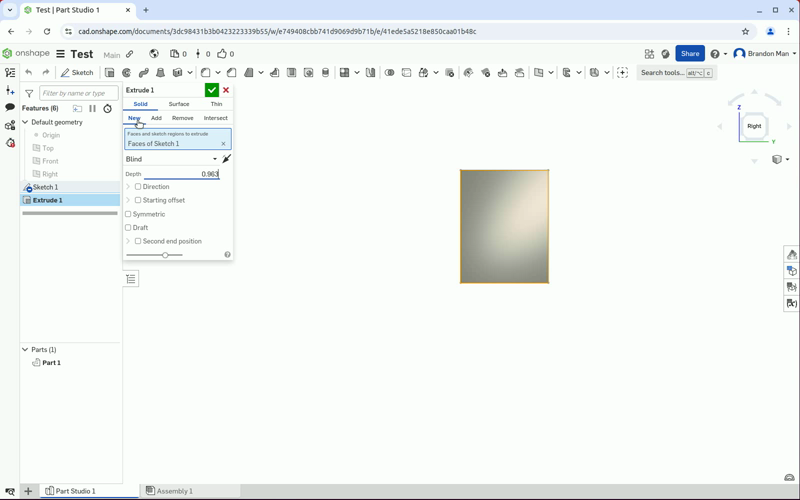
key(enter)
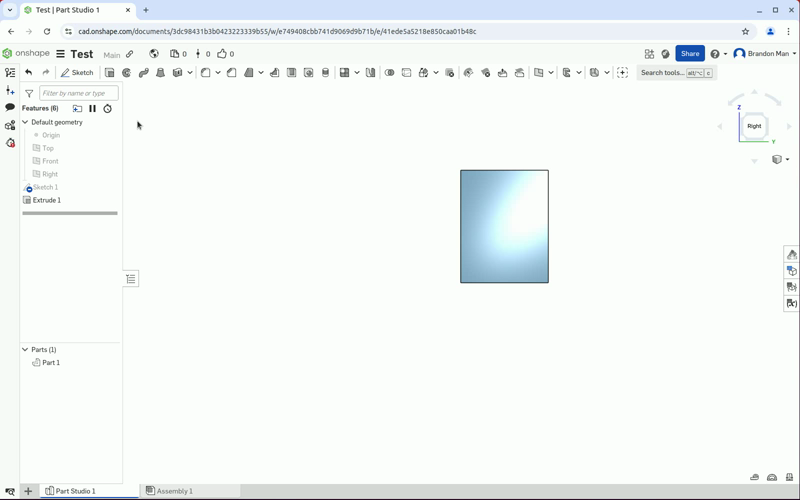
key(shift+h)
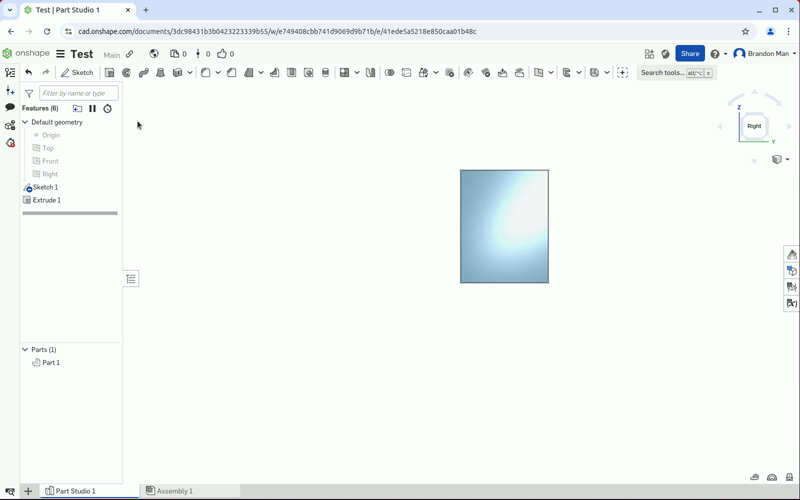
key(shift+h)
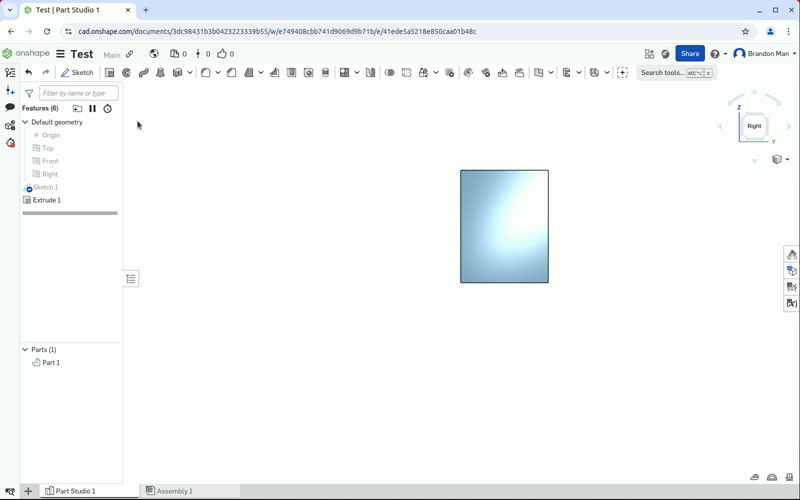
mouse_move(73, 189)
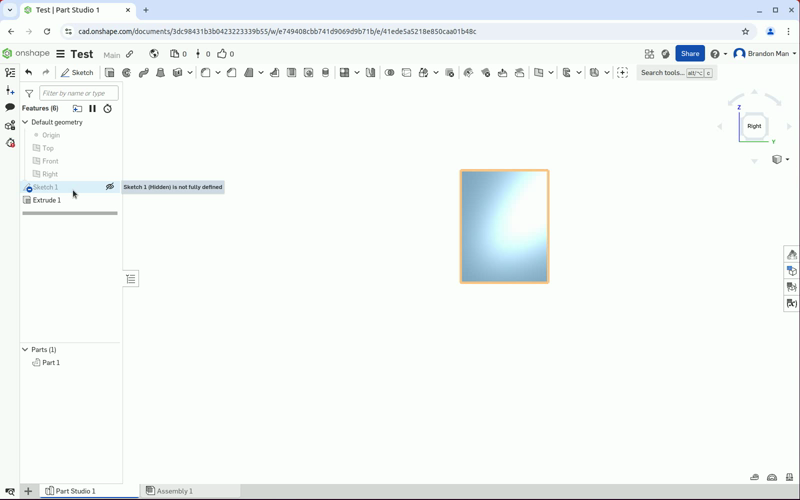
click(73, 189)
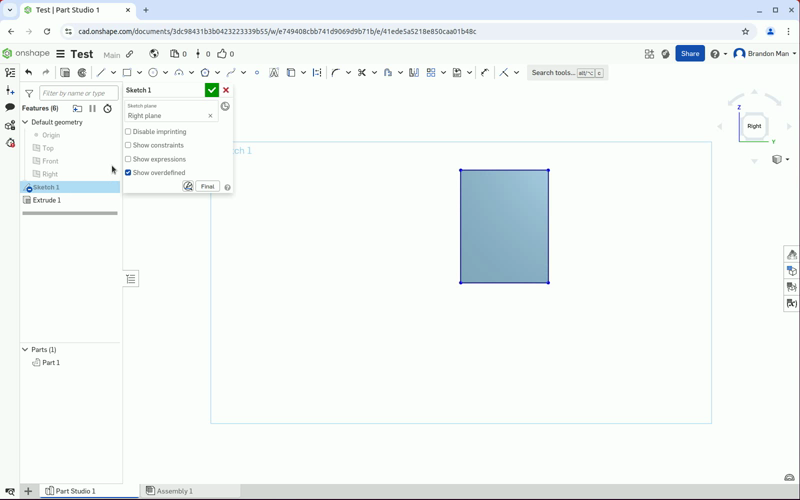
mouse_move(229, 92)
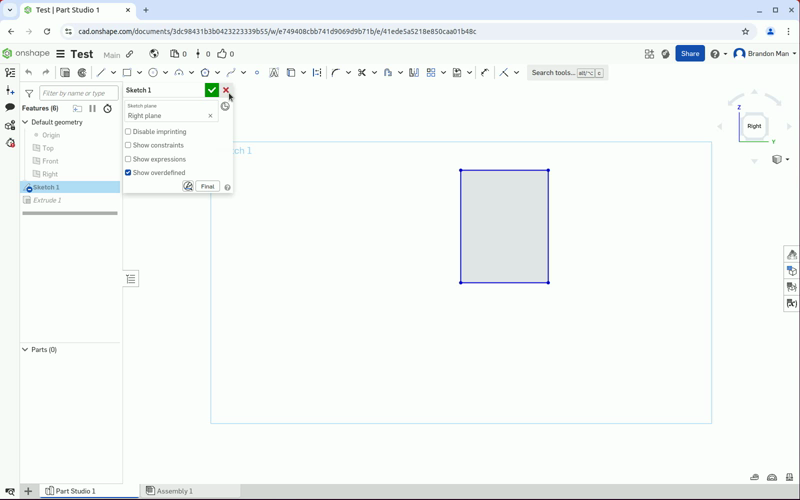
click(229, 92)
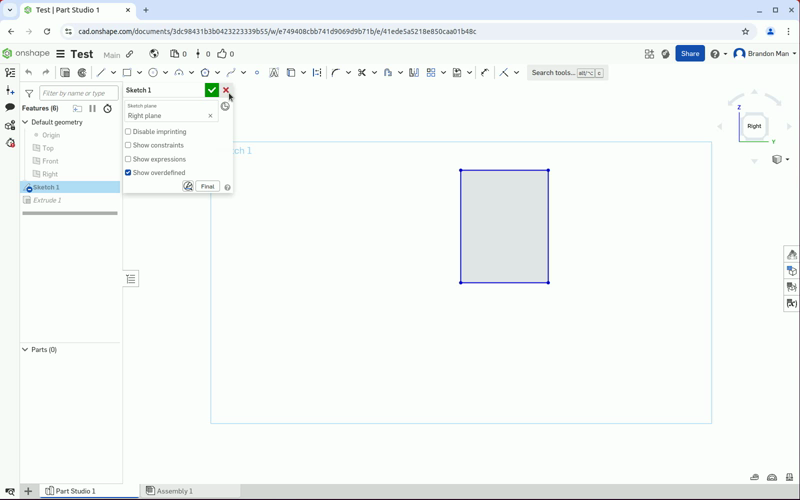
key(shift+s)
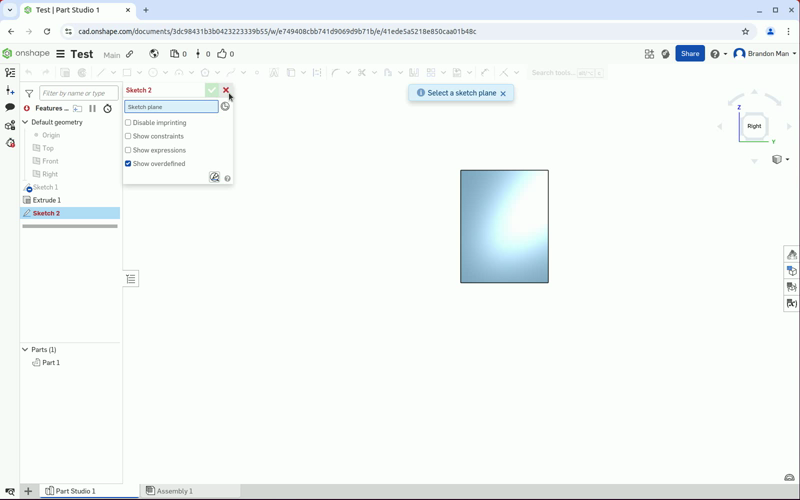
mouse_move(73, 176)
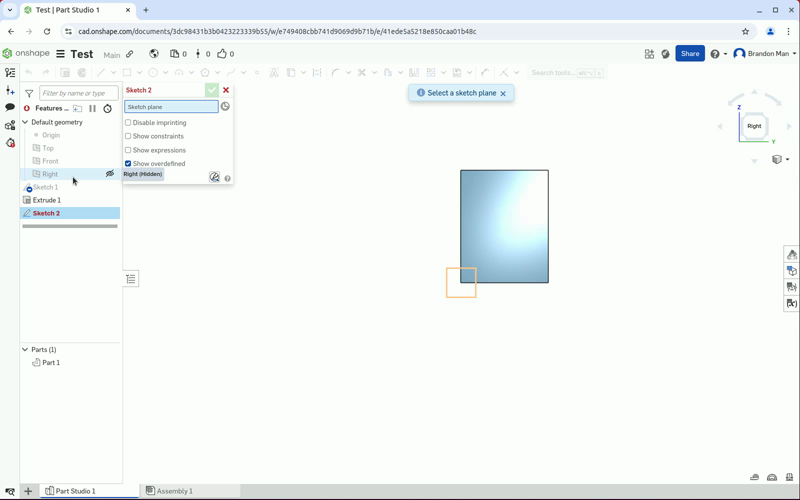
click(73, 176)
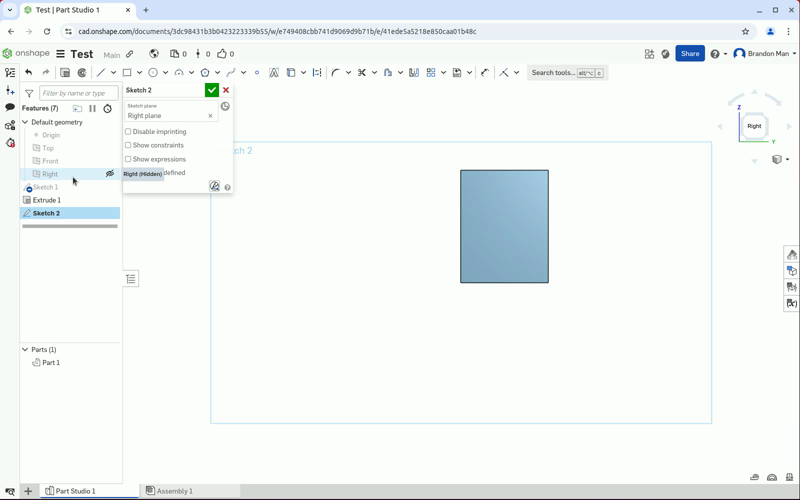
mouse_move(73, 352)
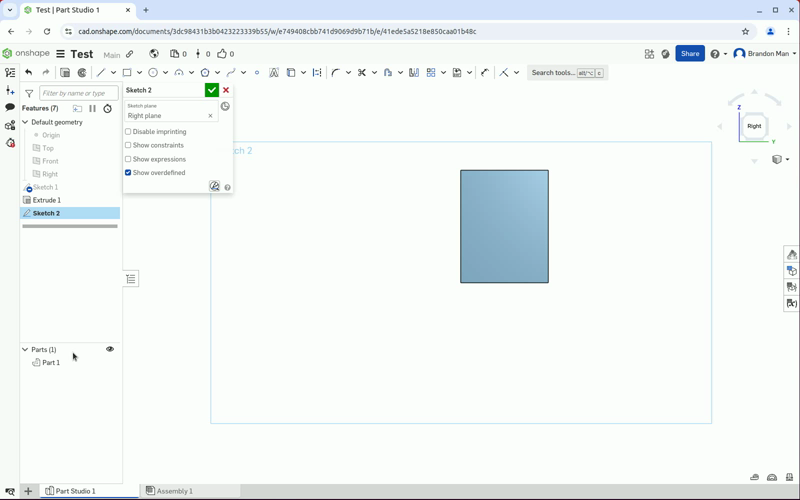
key(y)
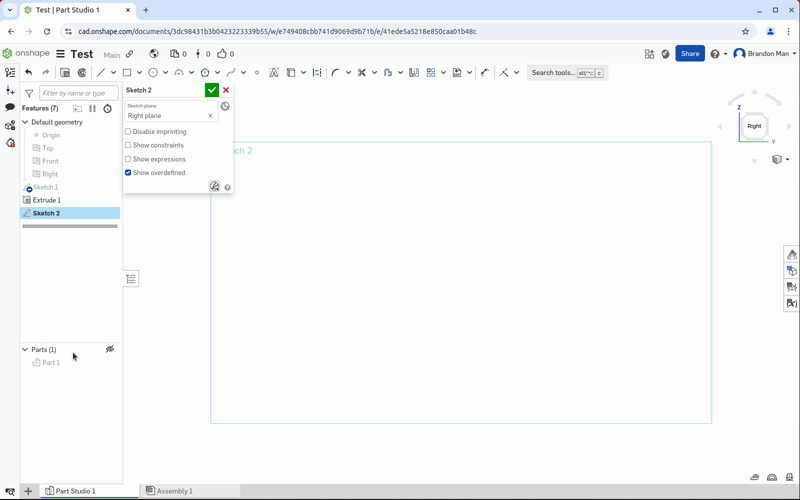
key(l)
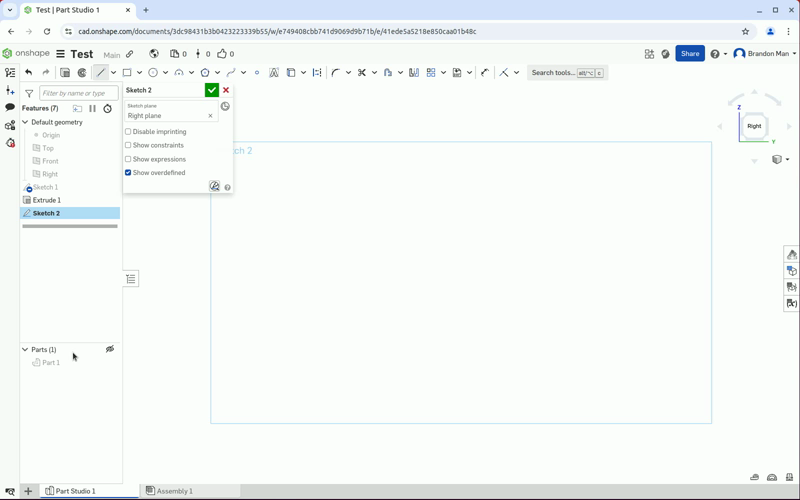
key_down(shift)
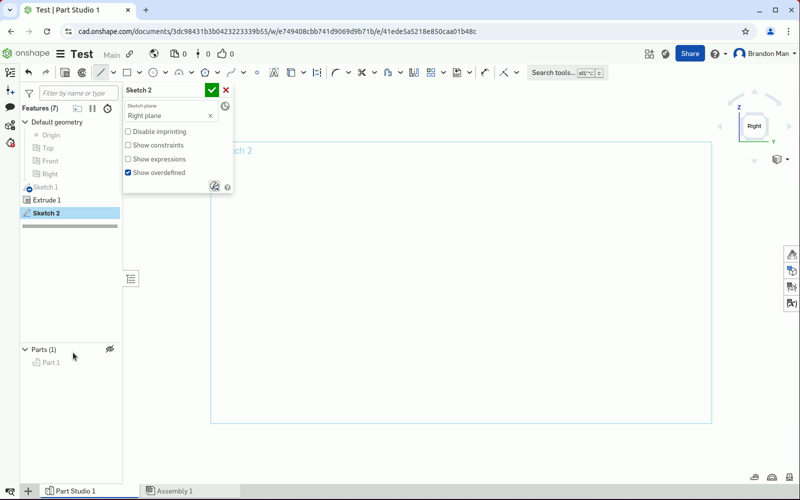
mouse_move(466, 282)
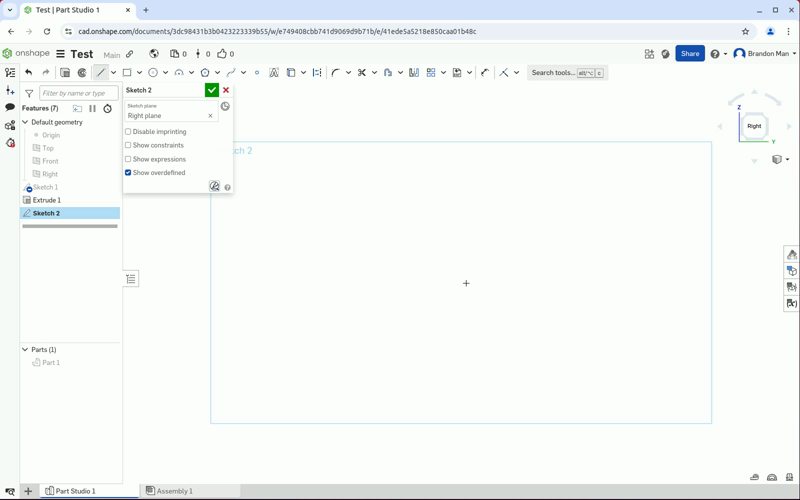
click(466, 282)
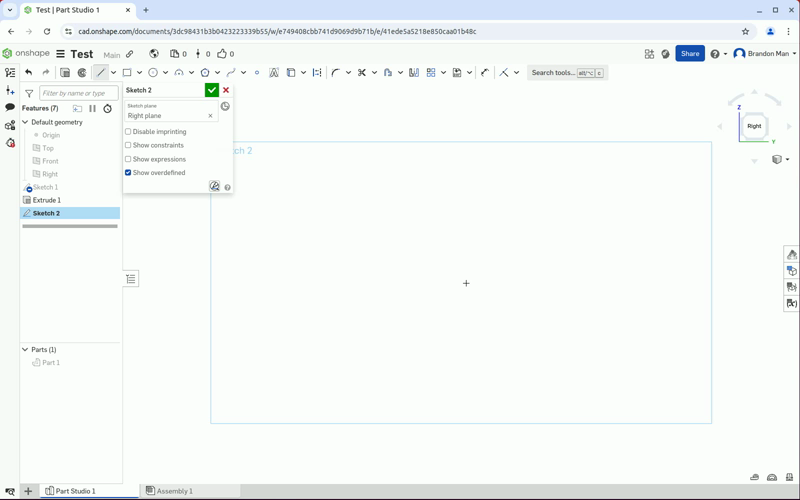
key_up(shift)
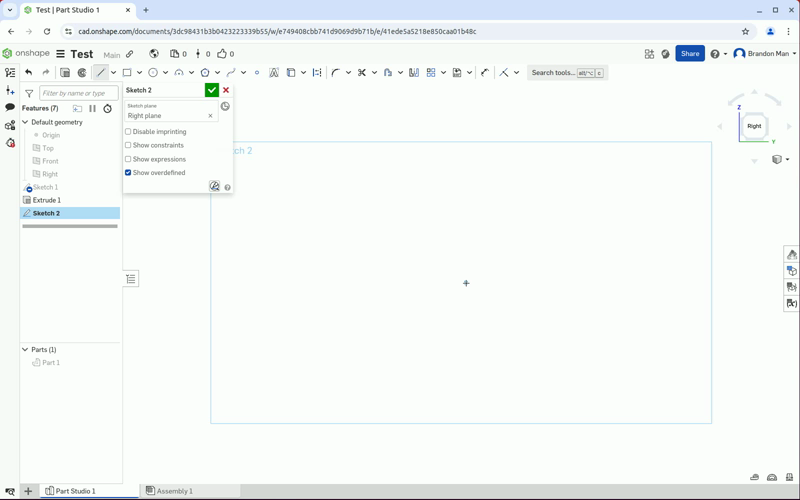
key_down(shift)
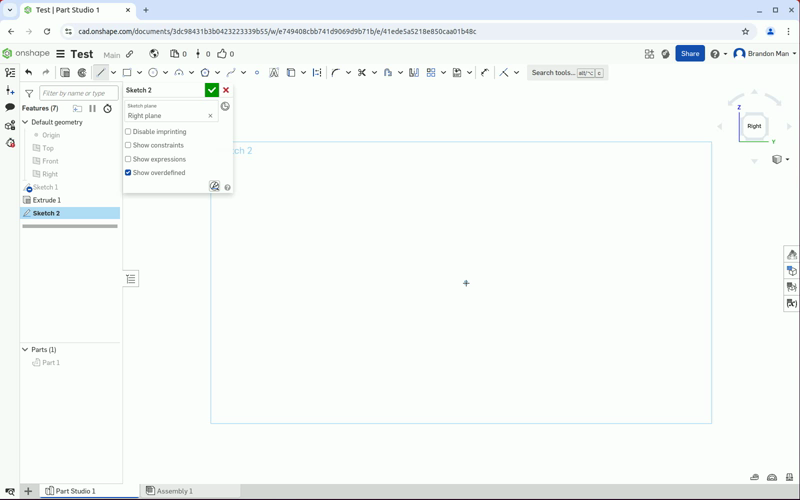
mouse_move(541, 282)
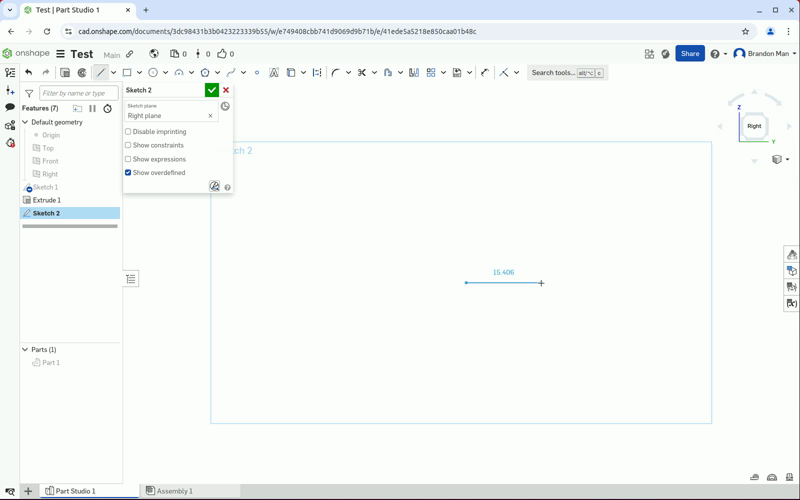
click(541, 282)
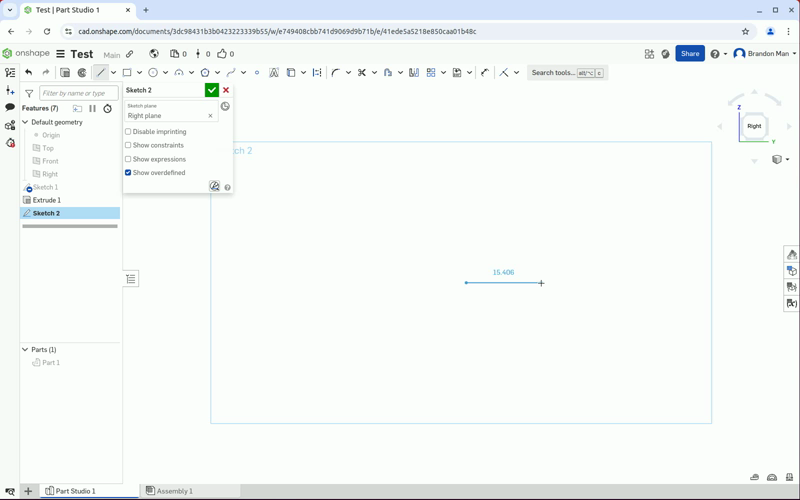
key_up(shift)
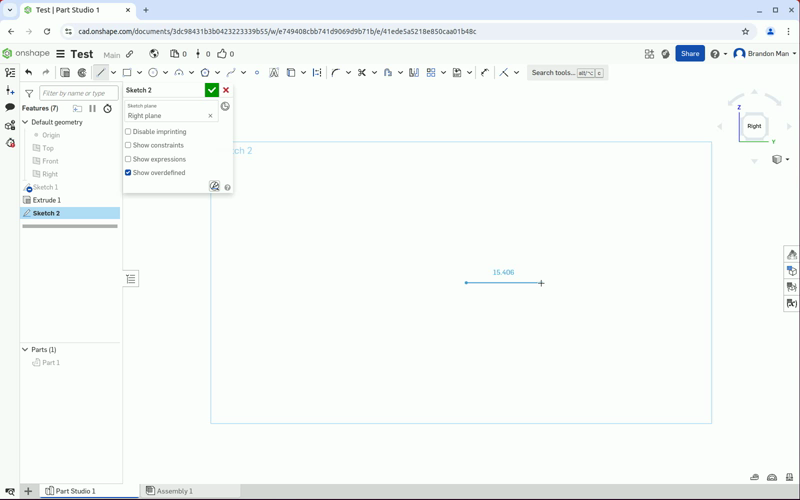
key_down(shift)
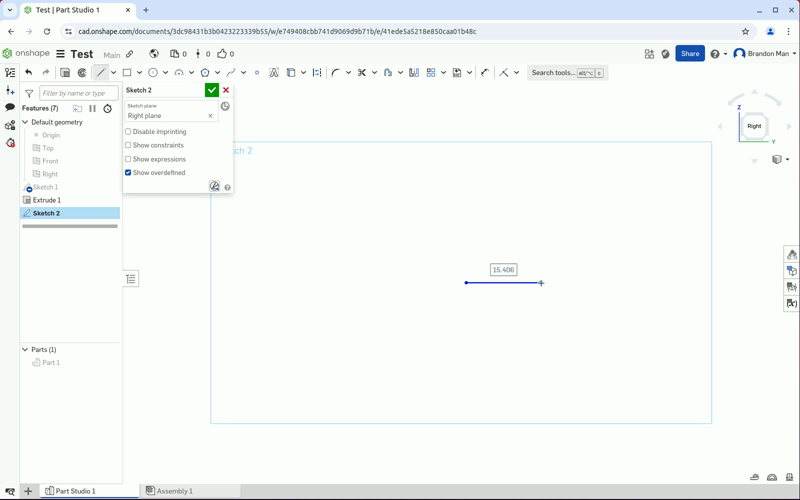
mouse_move(541, 170)
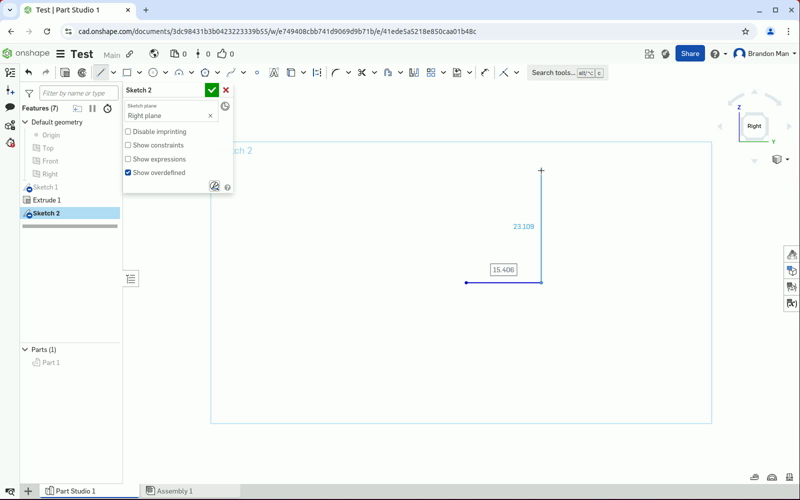
click(541, 170)
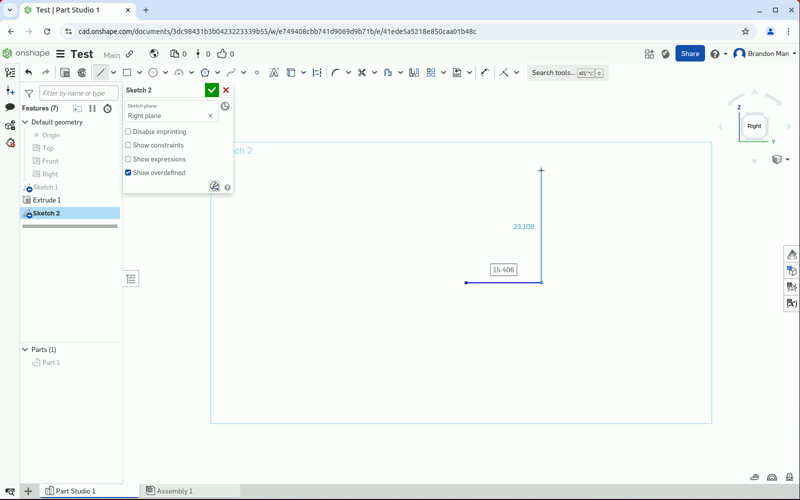
key_up(shift)
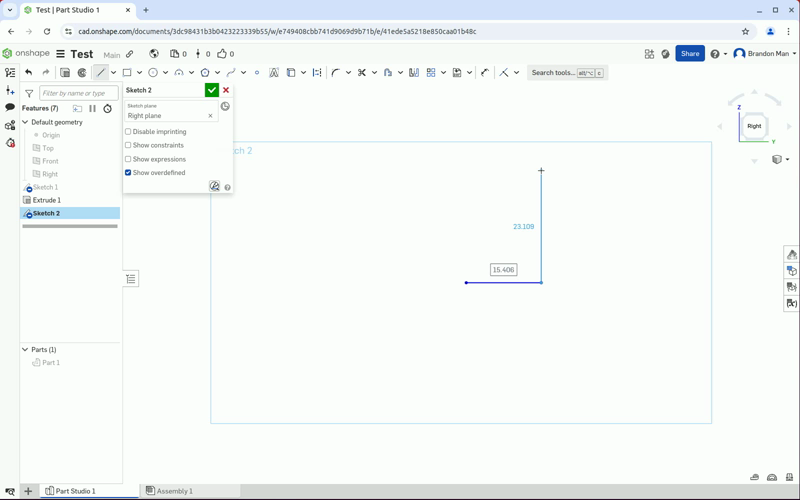
key_down(shift)
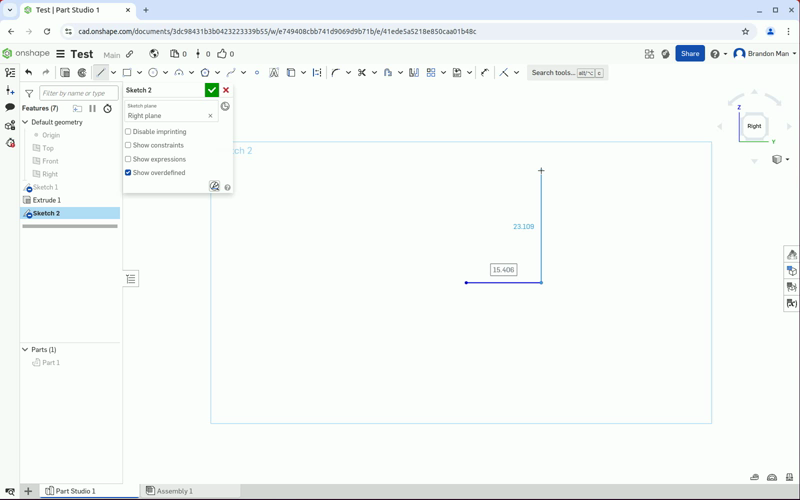
mouse_move(466, 170)
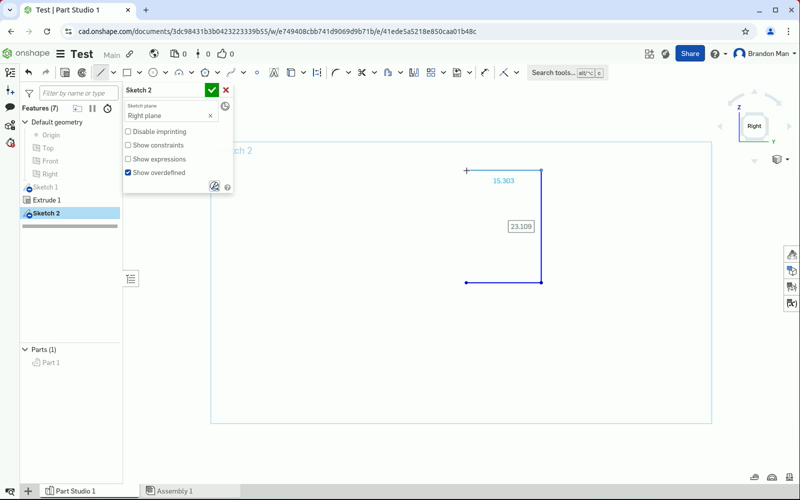
click(466, 170)
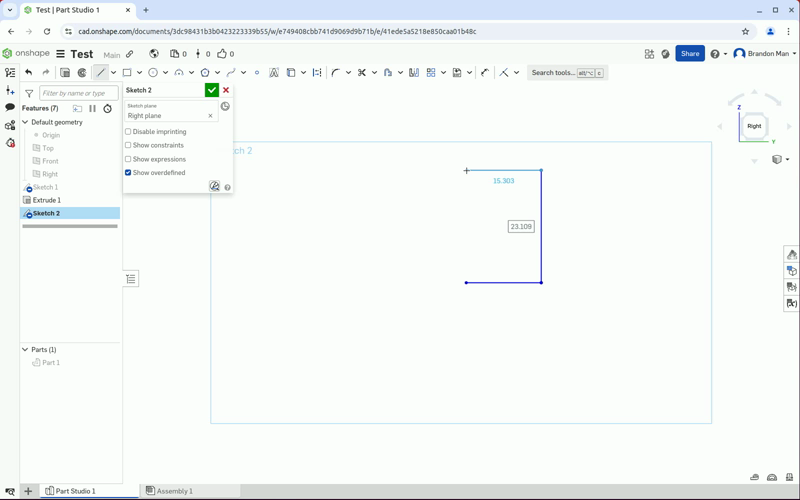
key_up(shift)
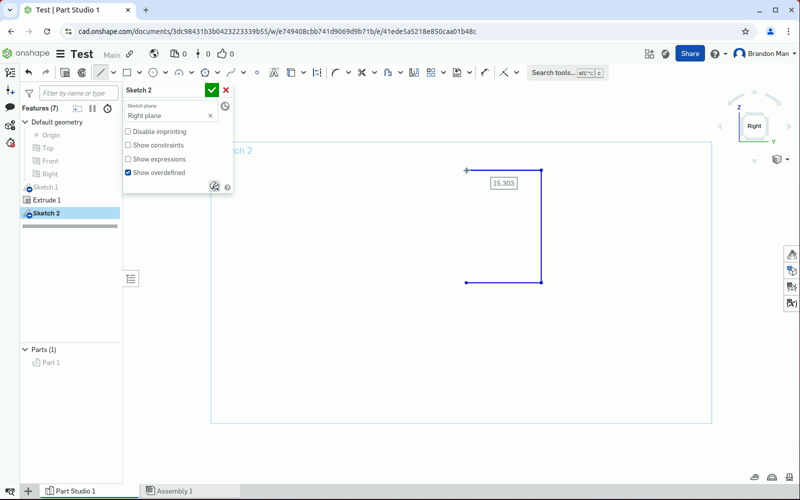
key_down(shift)
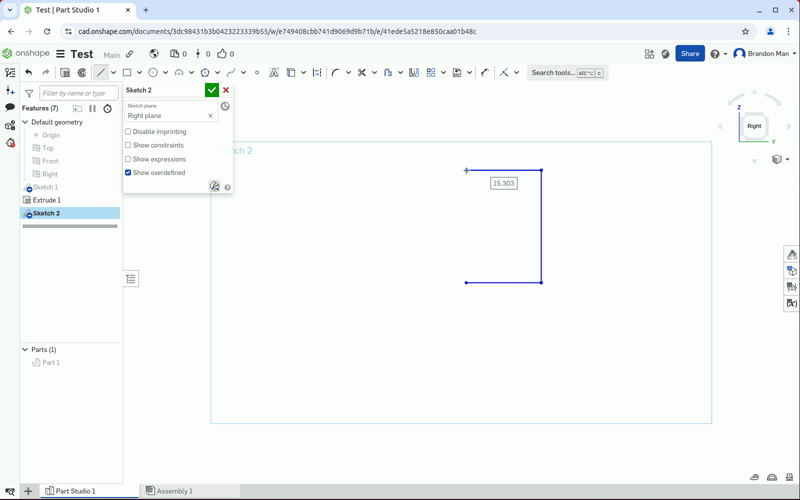
mouse_move(466, 282)
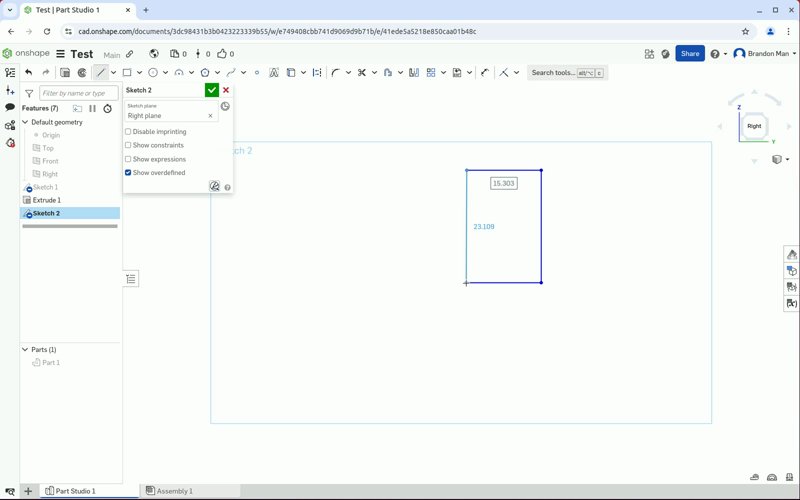
key_up(shift)
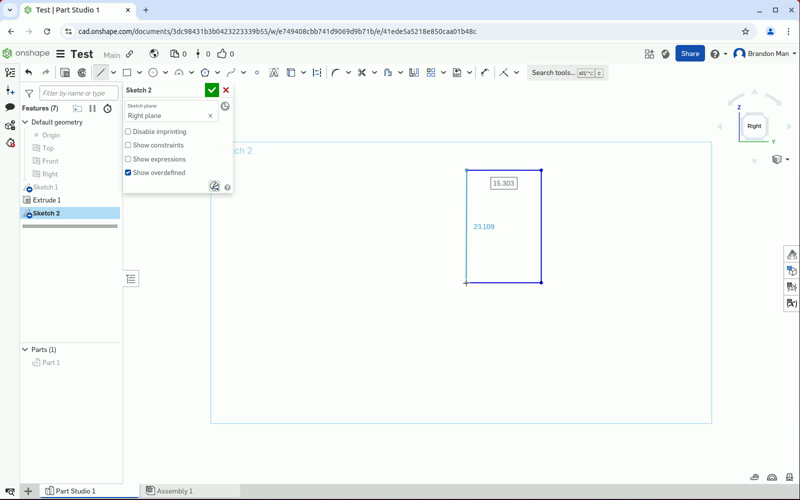
click(466, 282)
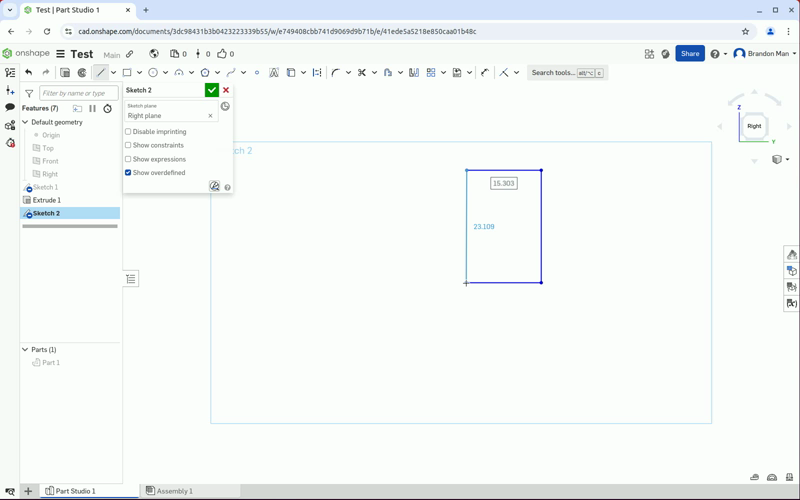
key(esc)
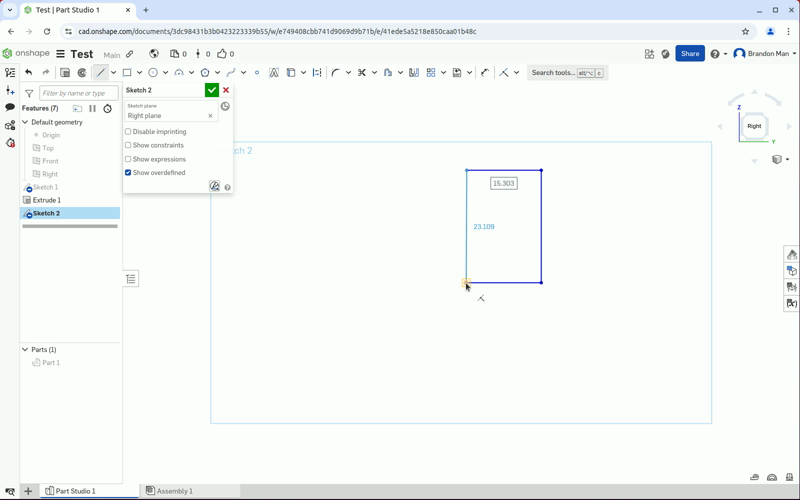
mouse_move(515, 185)
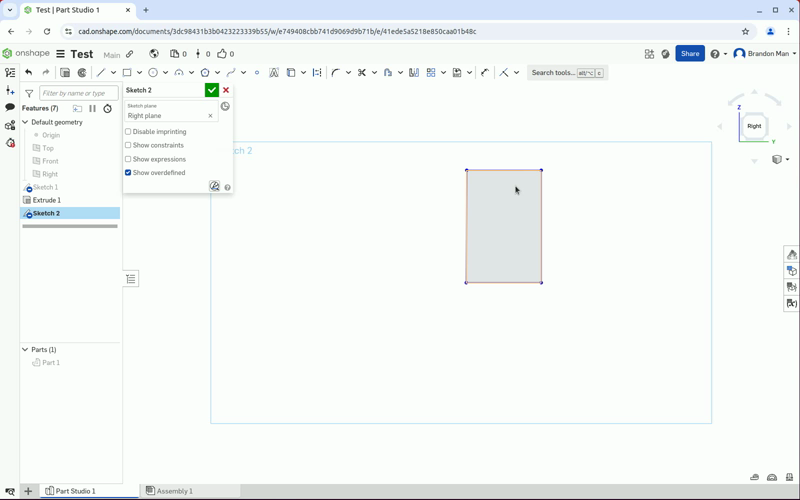
click(515, 185)
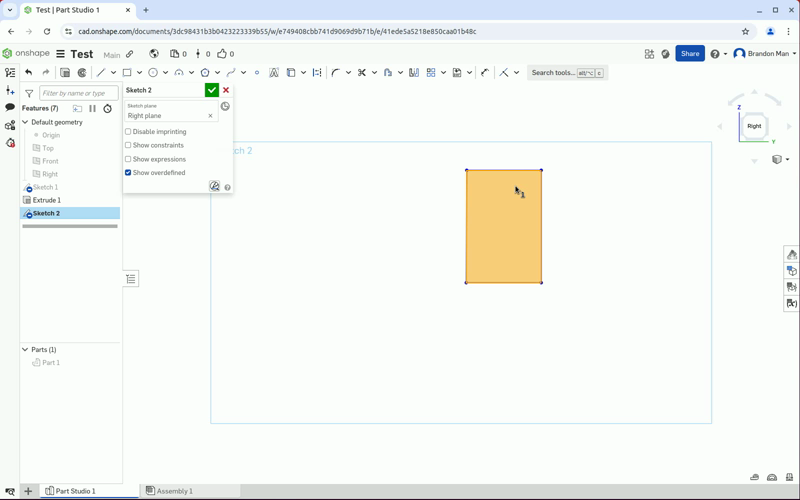
mouse_move(73, 352)
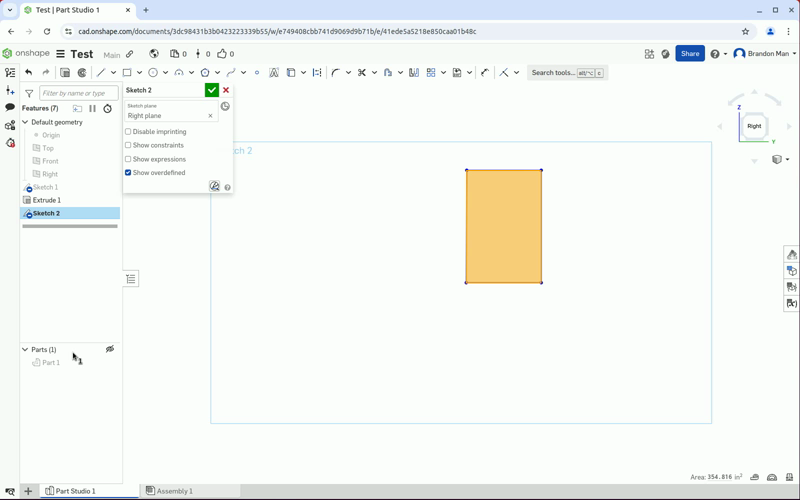
key(shift+y)
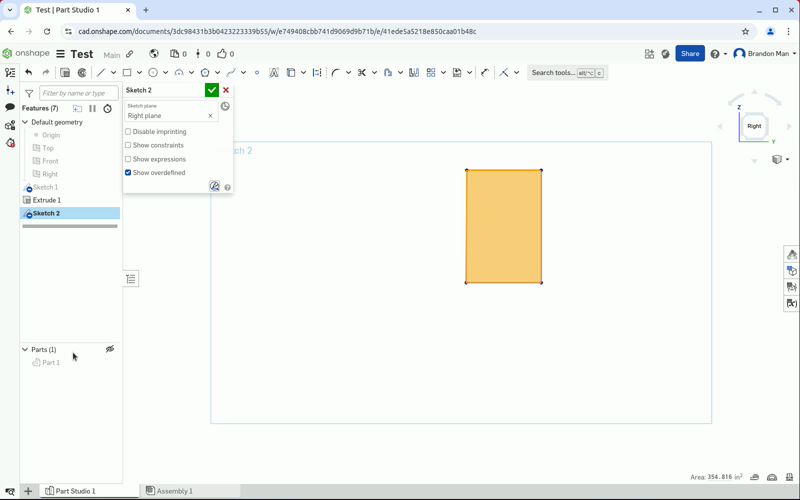
key(shift+e)
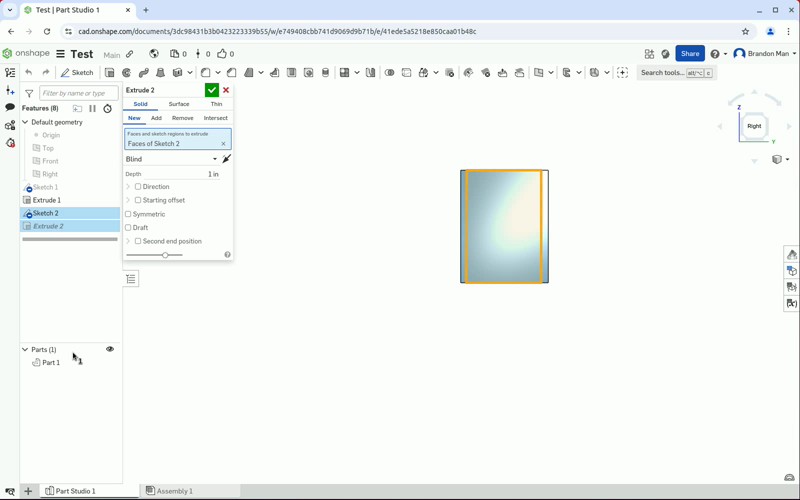
mouse_move(143, 106)
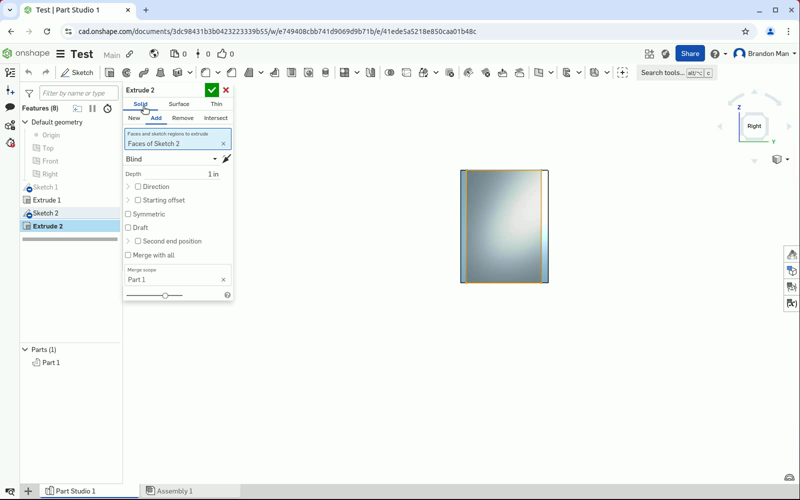
click(143, 106)
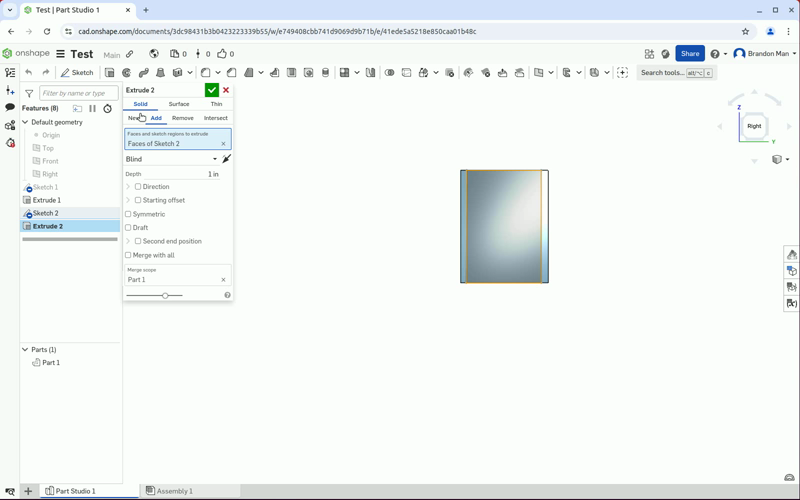
mouse_move(137, 120)
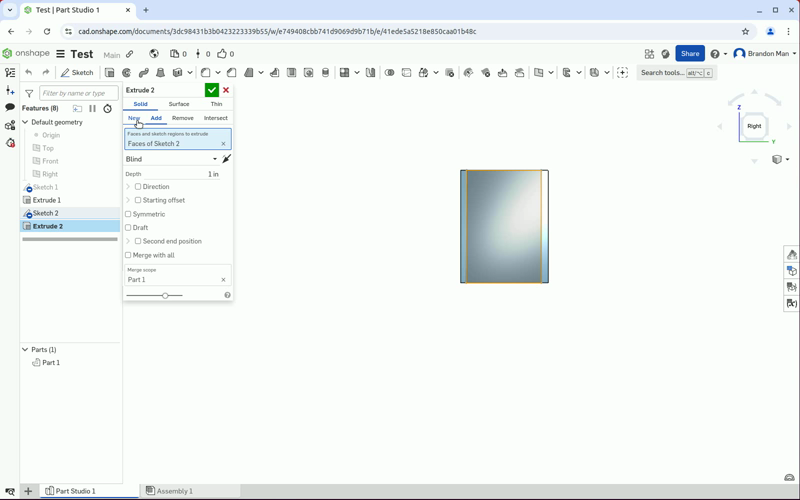
click(137, 120)
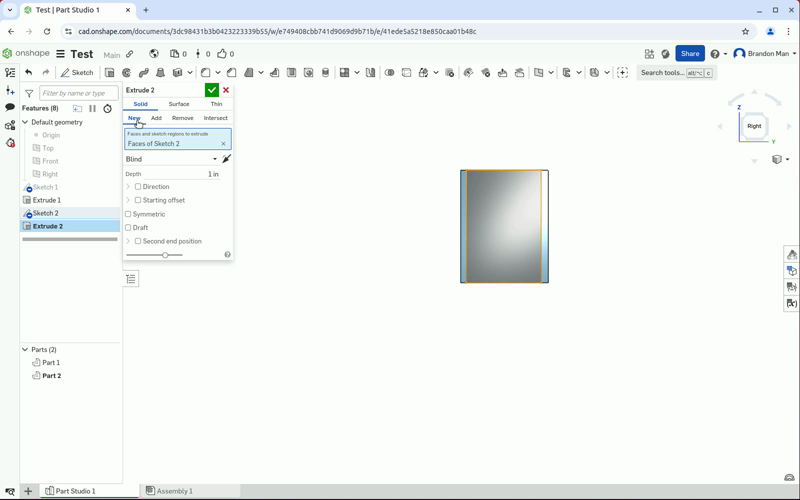
key(tab, 4)
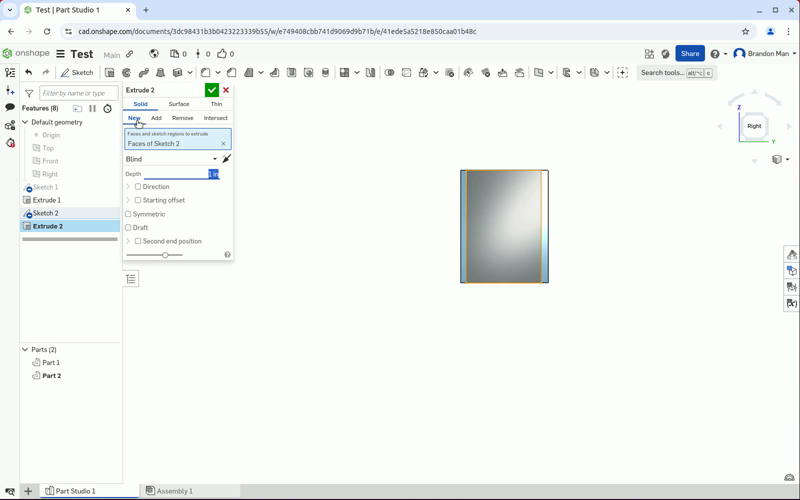
text(-0.481)
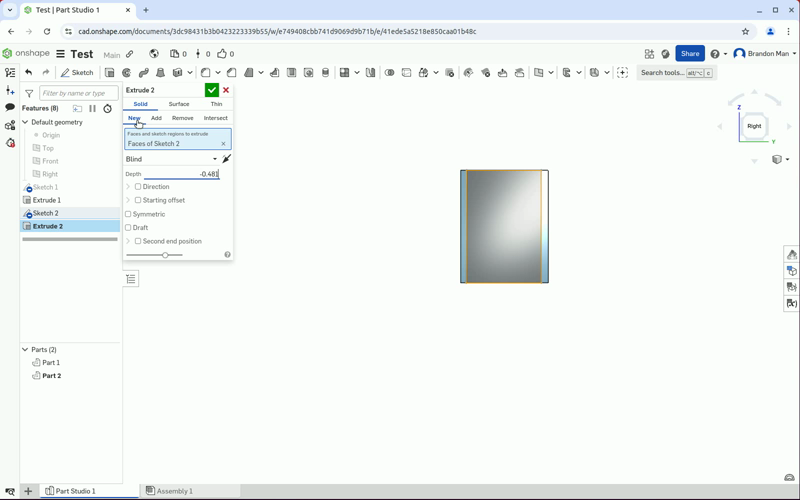
key(enter)
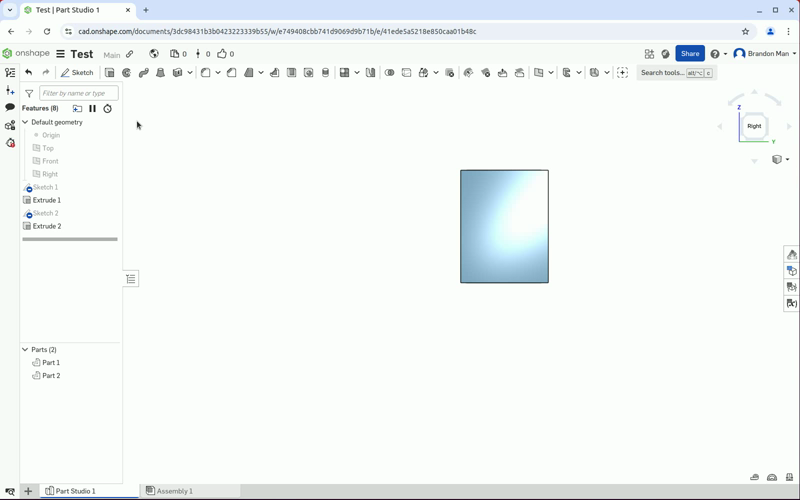
key(shift+h)
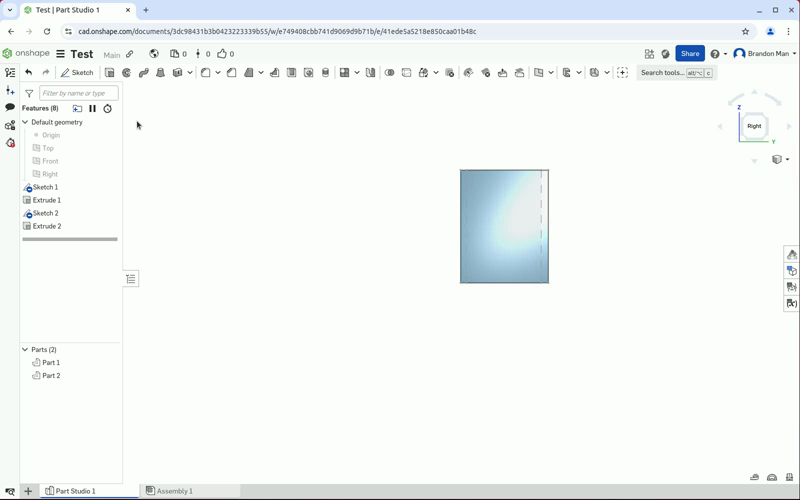
key(shift+h)
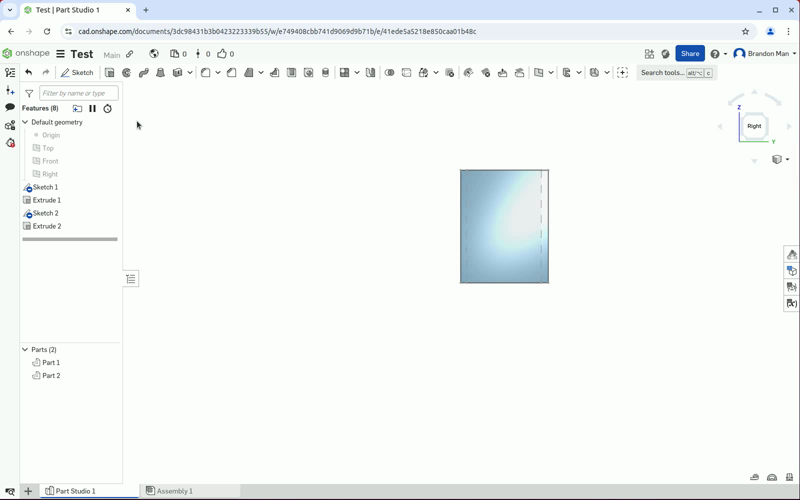
key(shift+7)
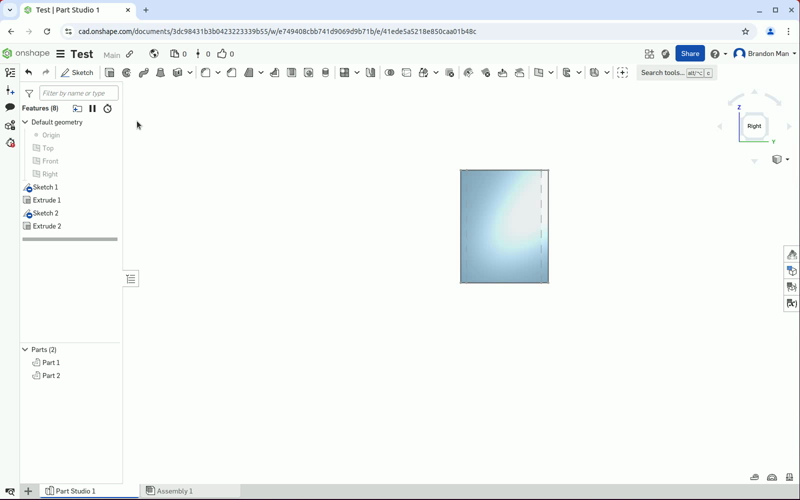
key(right, 2)
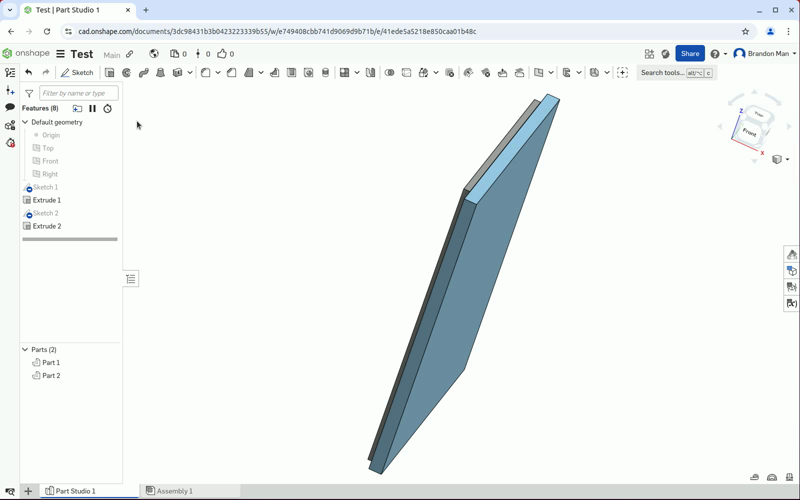
key(down, 2)
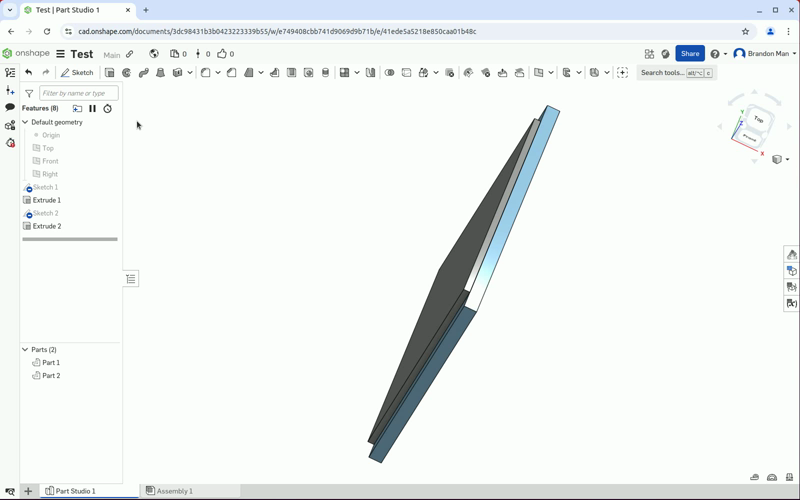
key(up, 2)
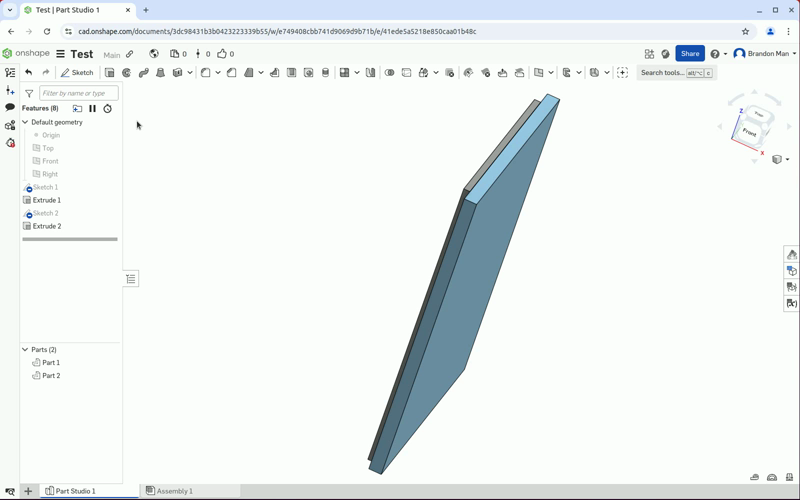
key(left, 2)
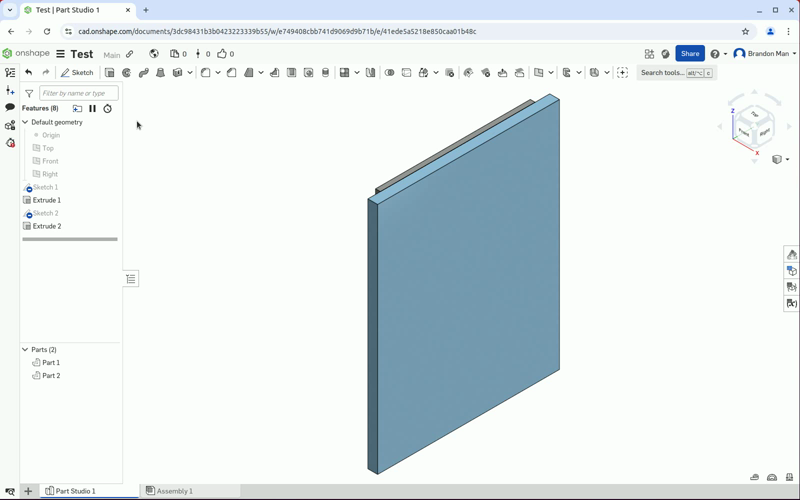
mouse_move(73, 189)
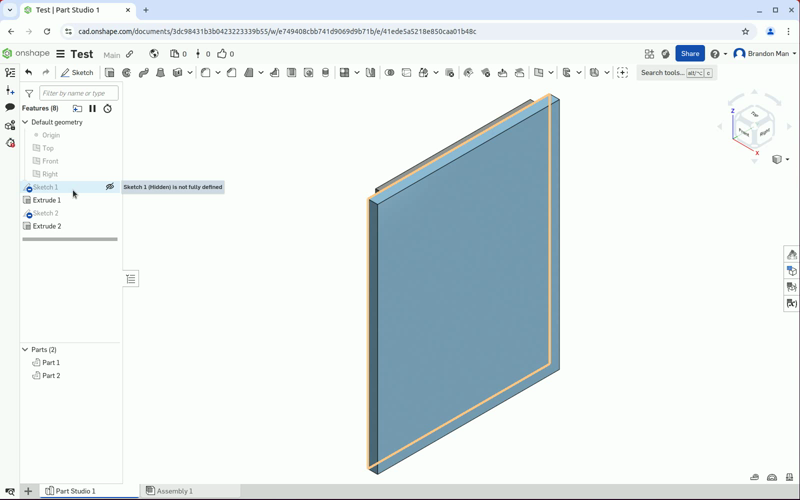
click(73, 189)